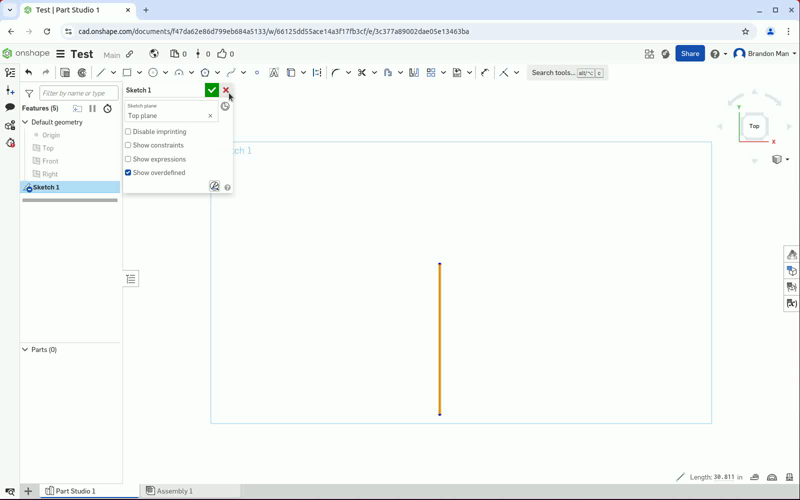
key(shift+h)
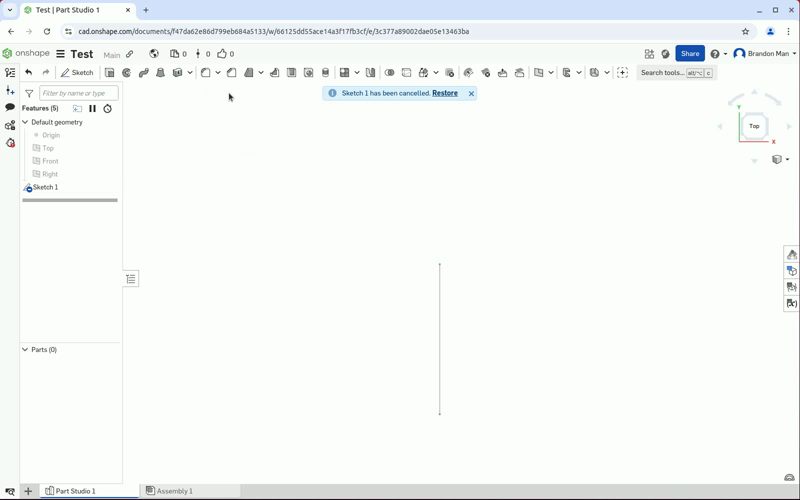
key(shift+s)
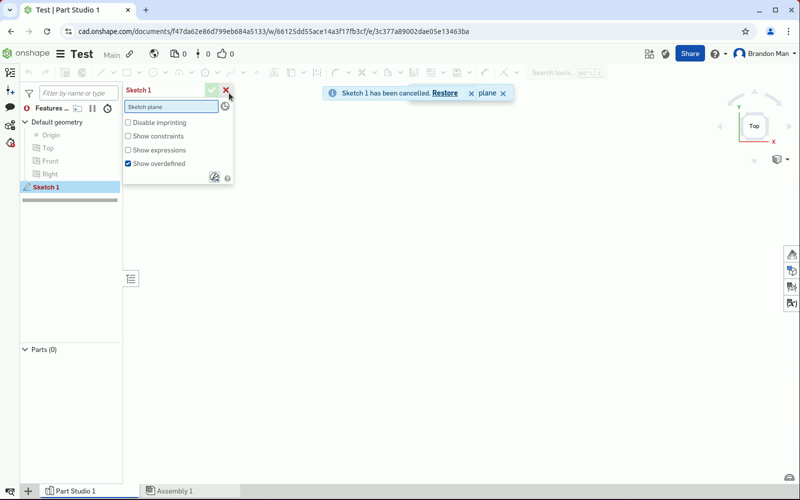
mouse_move(73, 150)
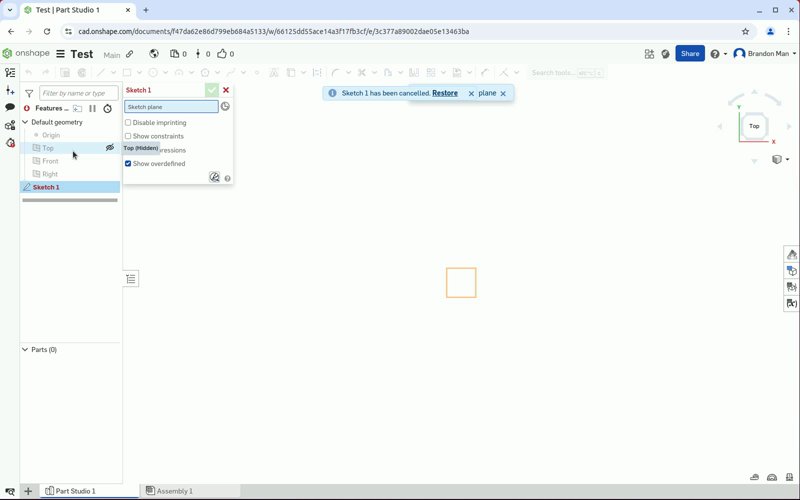
click(73, 150)
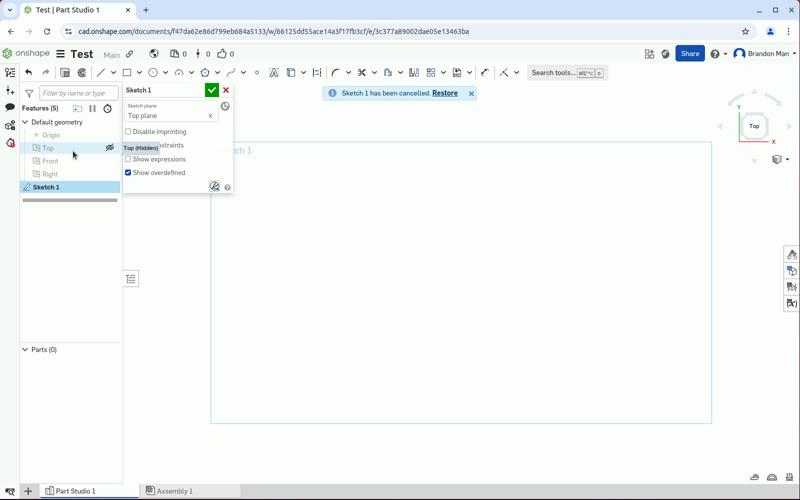
mouse_move(73, 352)
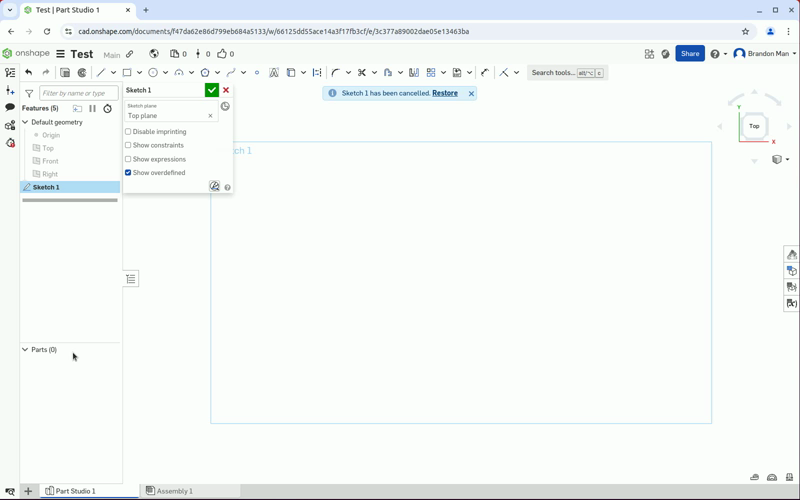
key(y)
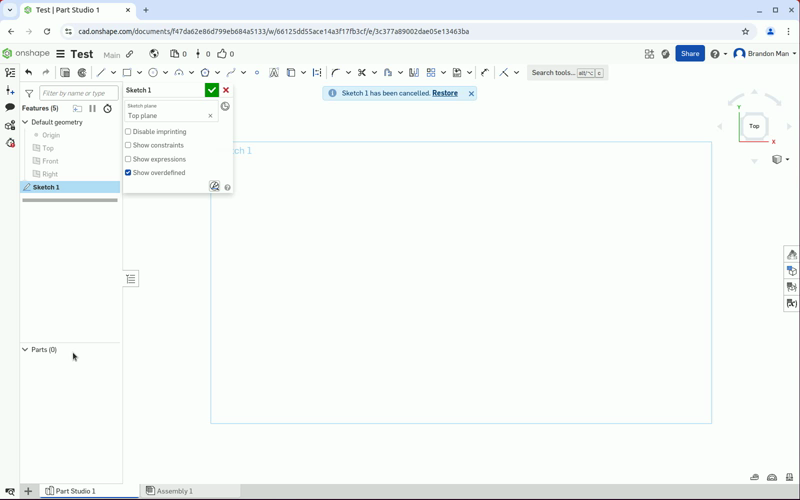
key(l)
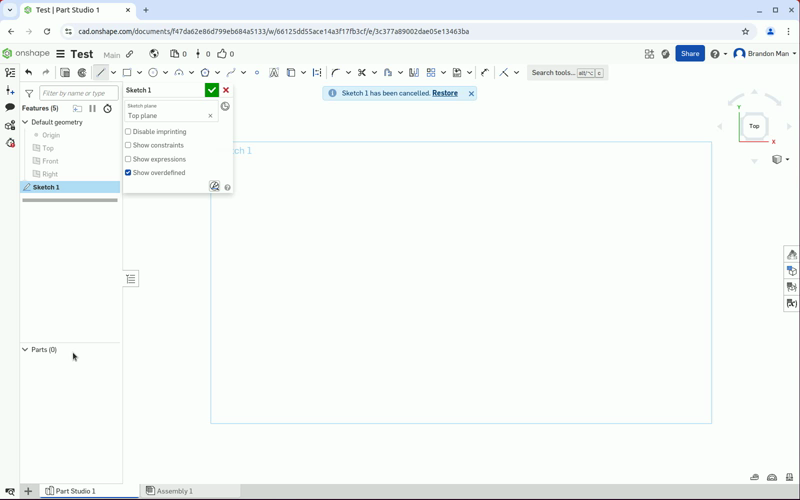
key_down(shift)
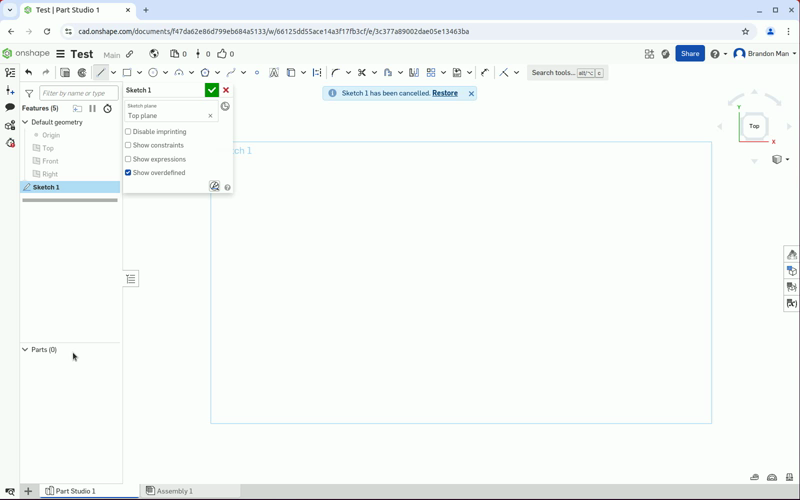
mouse_move(460, 282)
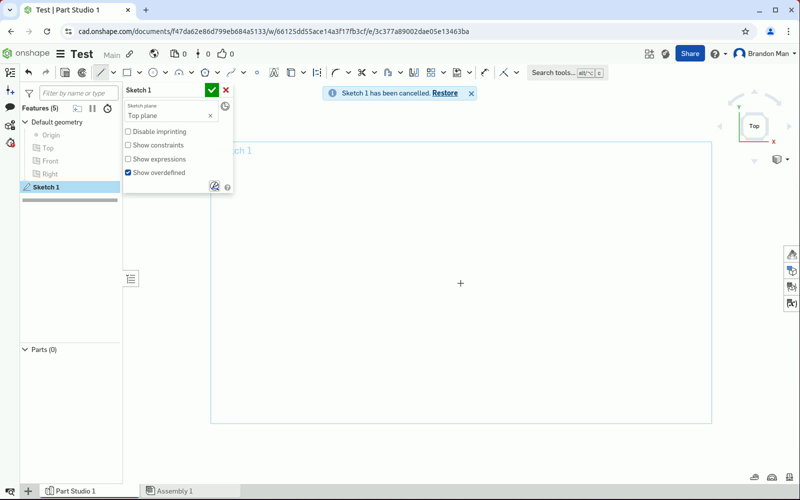
click(460, 282)
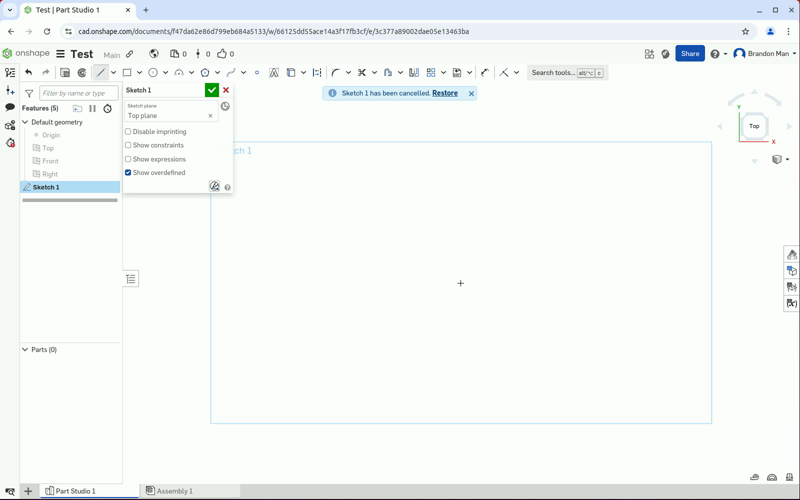
key_up(shift)
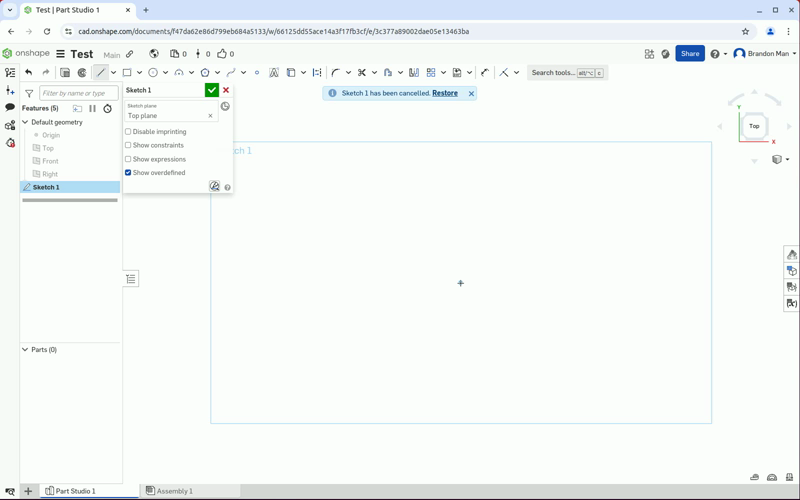
key_down(shift)
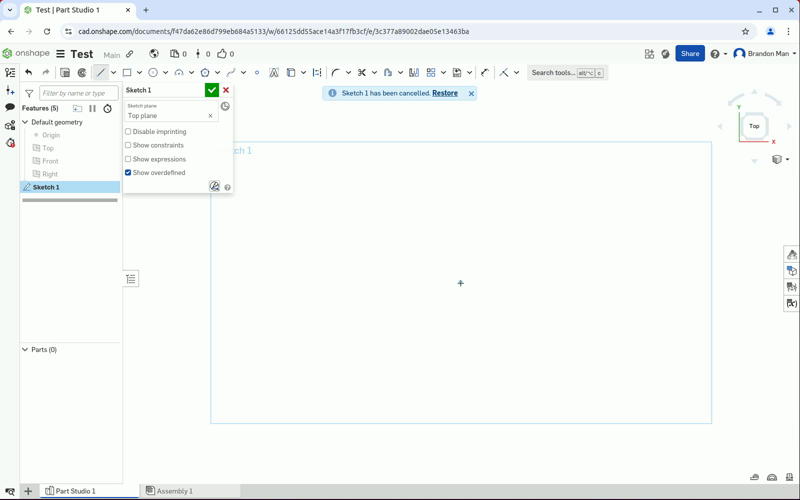
mouse_move(565, 282)
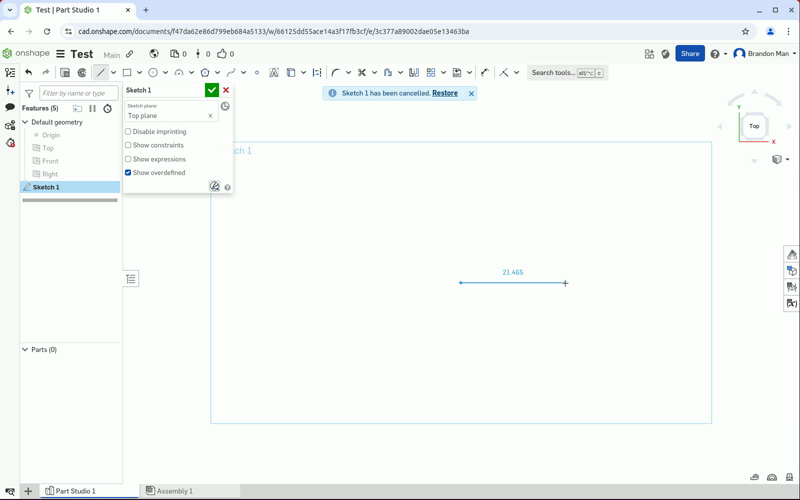
click(565, 282)
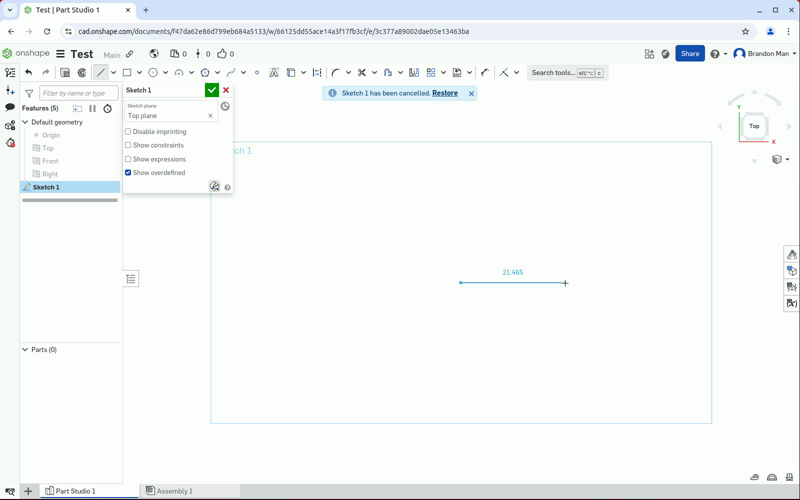
key_up(shift)
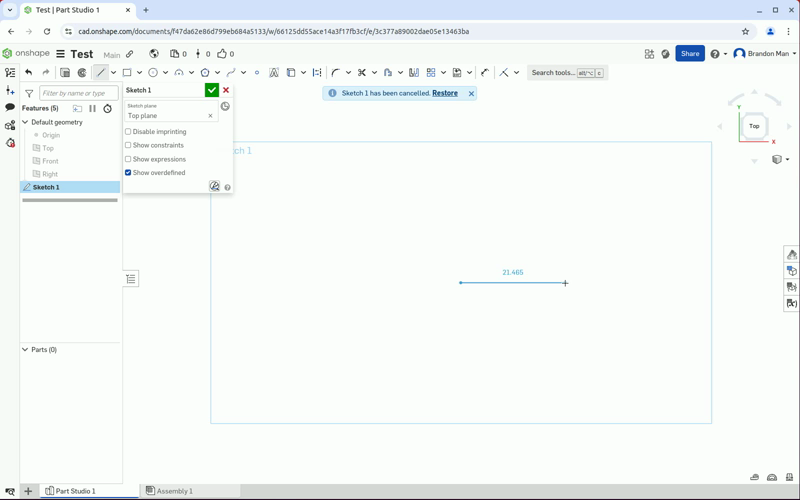
key_down(shift)
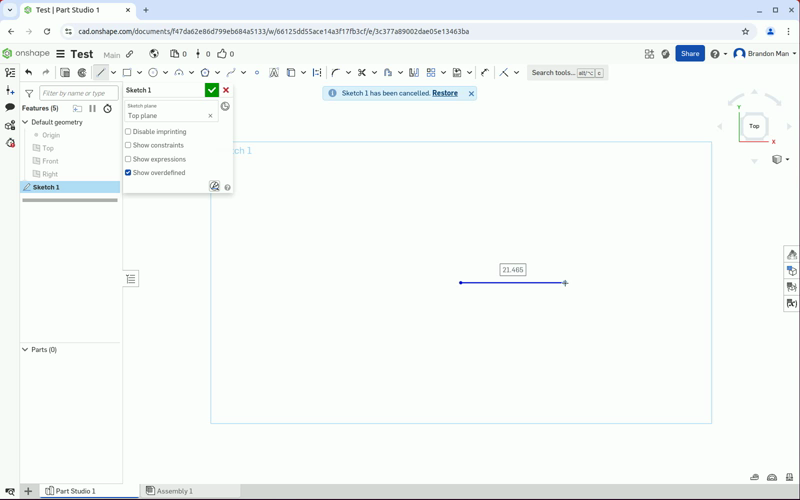
mouse_move(565, 219)
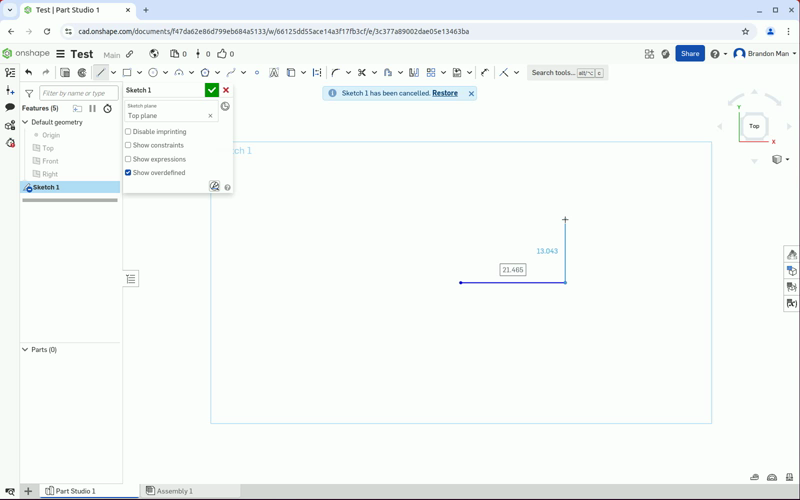
click(565, 219)
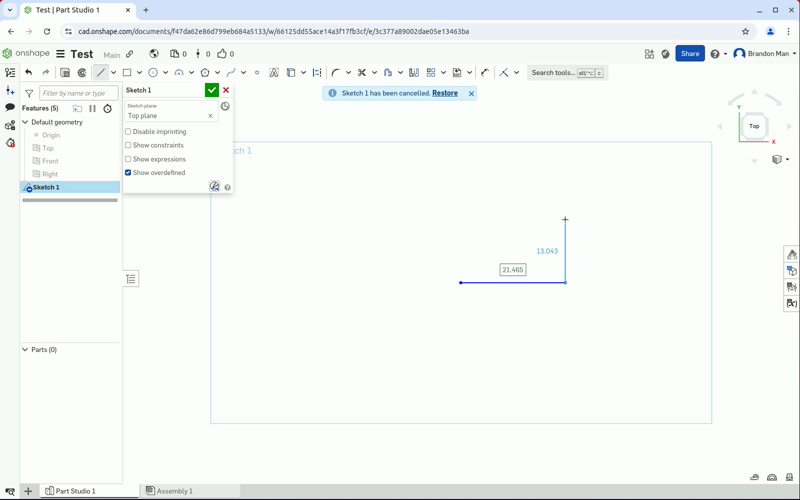
key_up(shift)
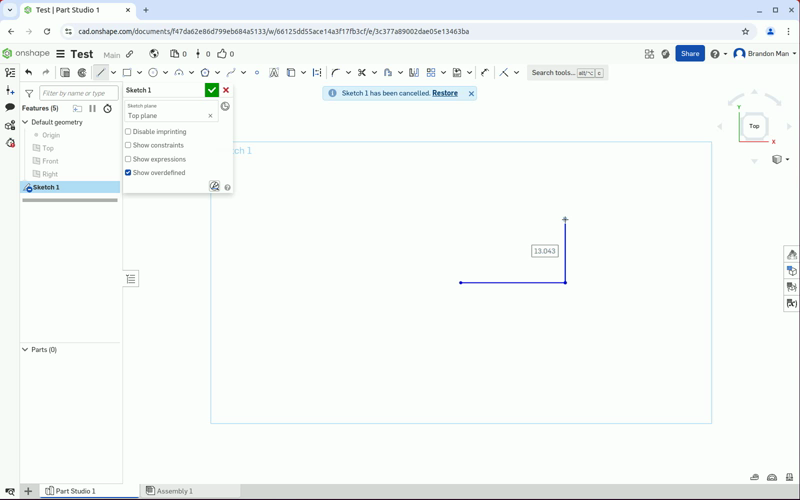
key_down(shift)
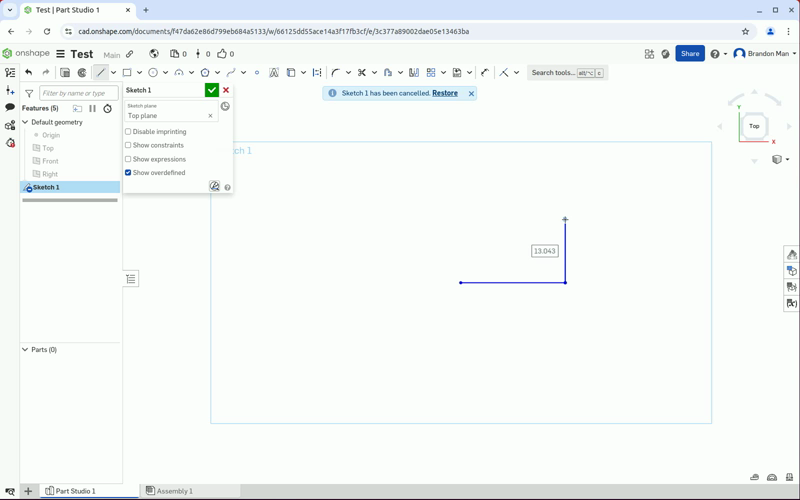
mouse_move(460, 219)
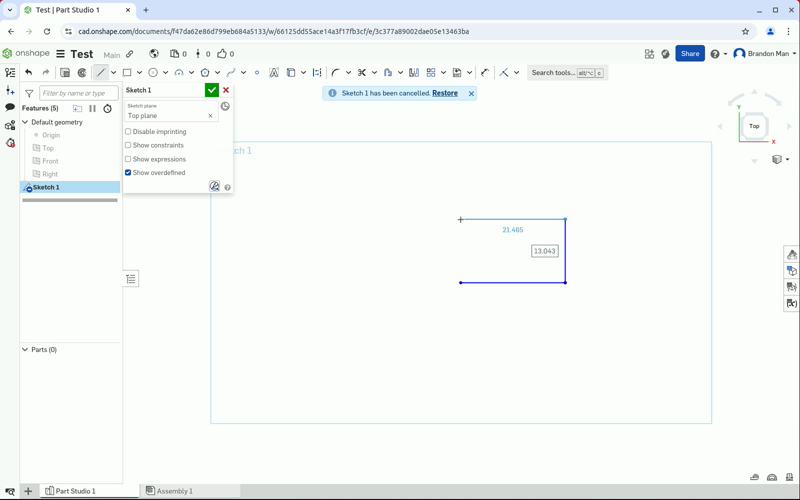
click(460, 219)
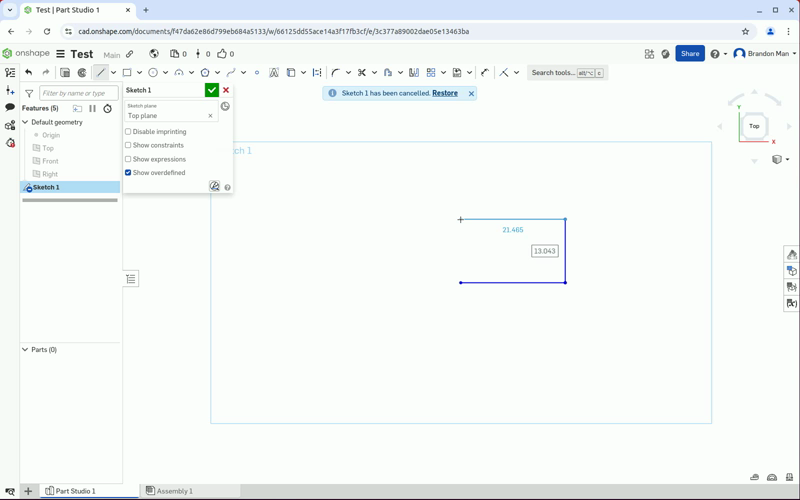
key_up(shift)
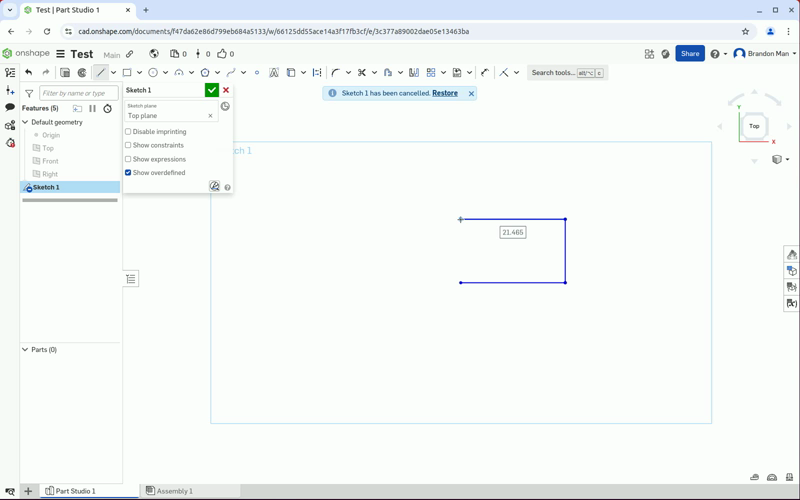
key_down(shift)
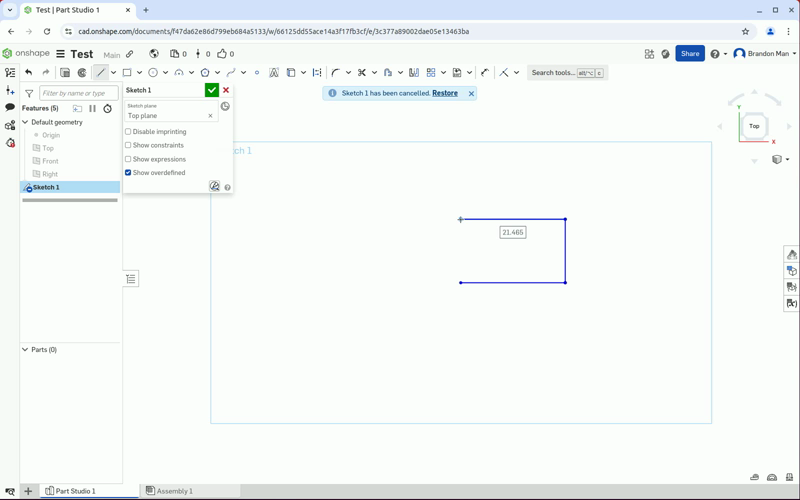
mouse_move(460, 282)
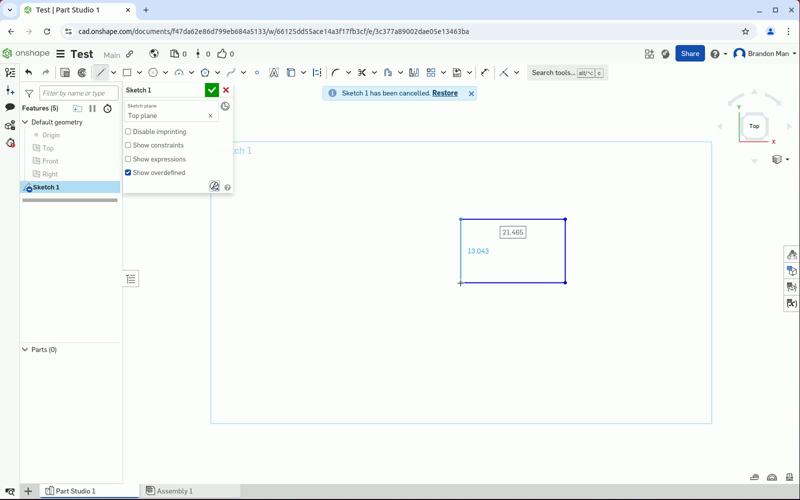
key_up(shift)
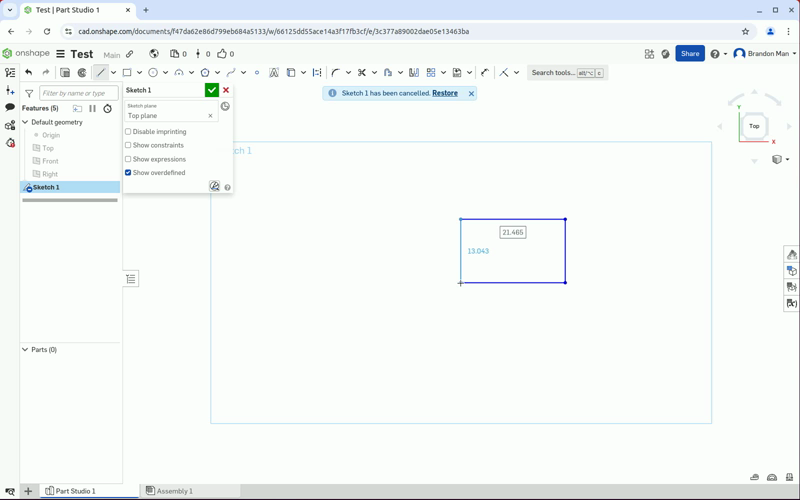
click(460, 282)
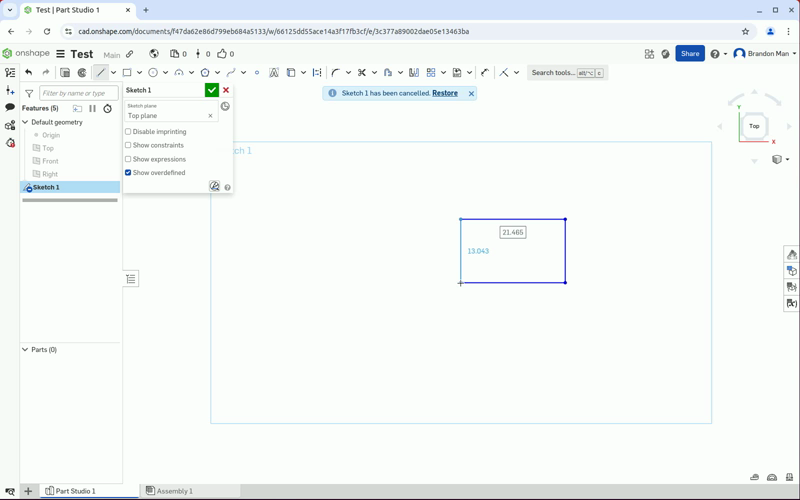
key(esc)
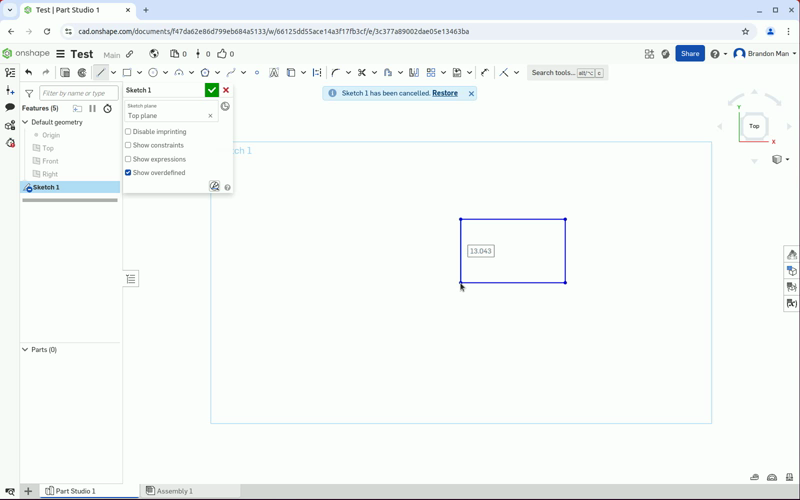
key(l)
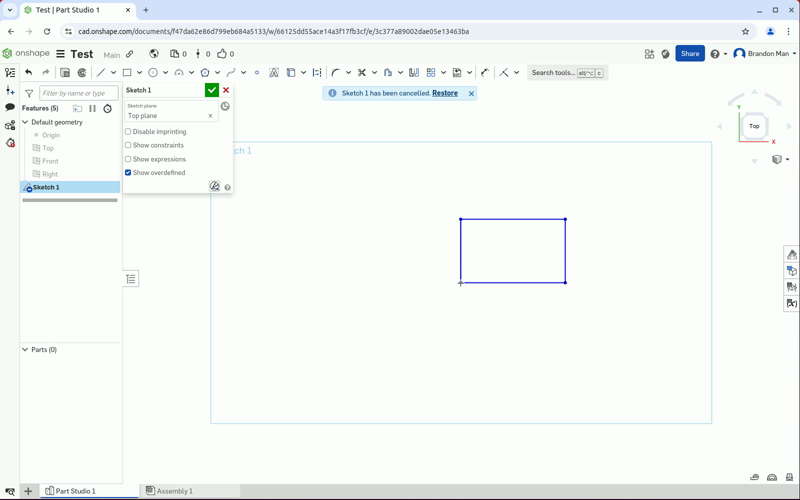
key_down(shift)
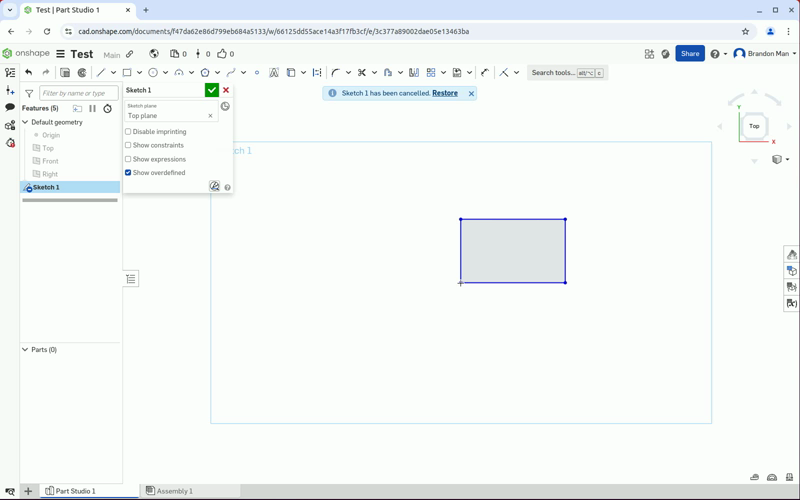
mouse_move(477, 270)
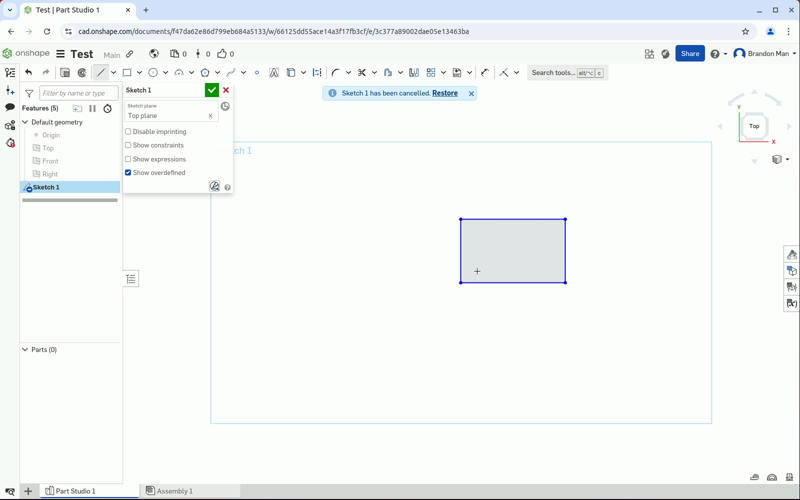
click(477, 270)
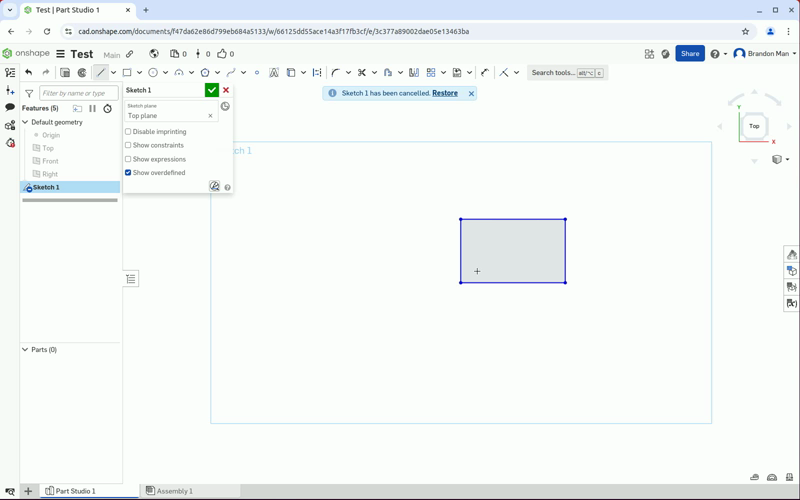
key_up(shift)
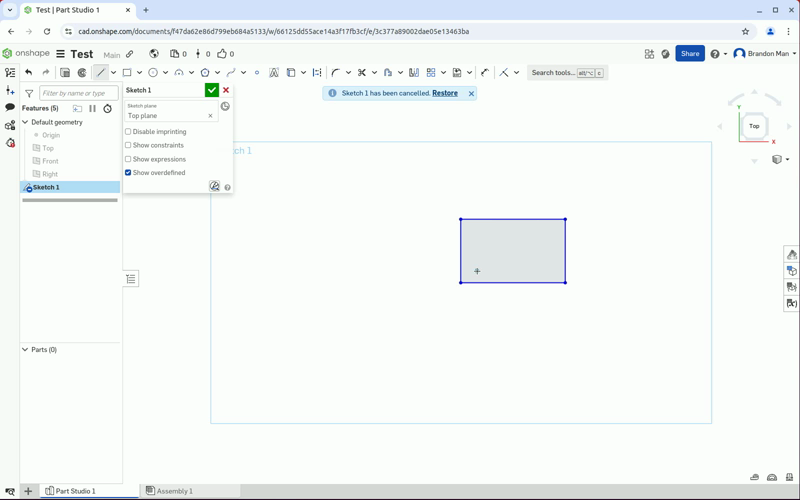
key_down(shift)
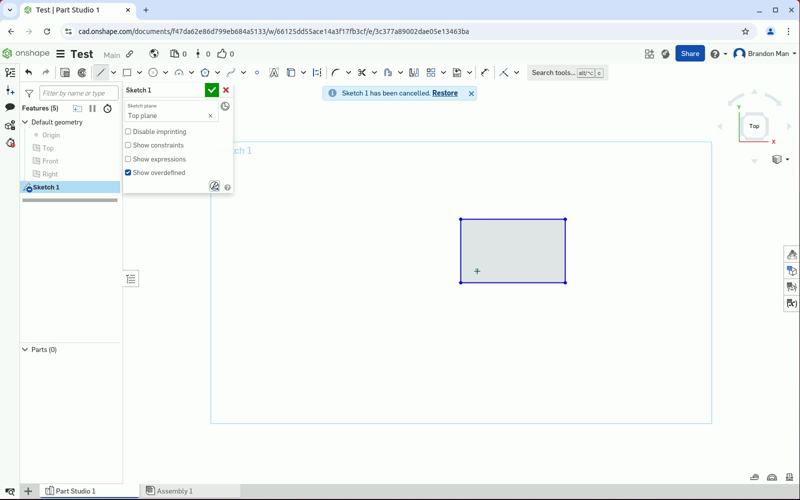
mouse_move(547, 270)
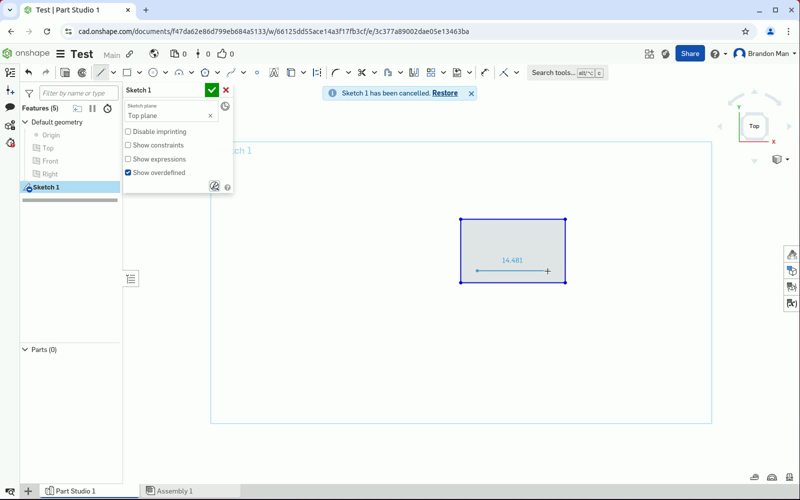
click(547, 270)
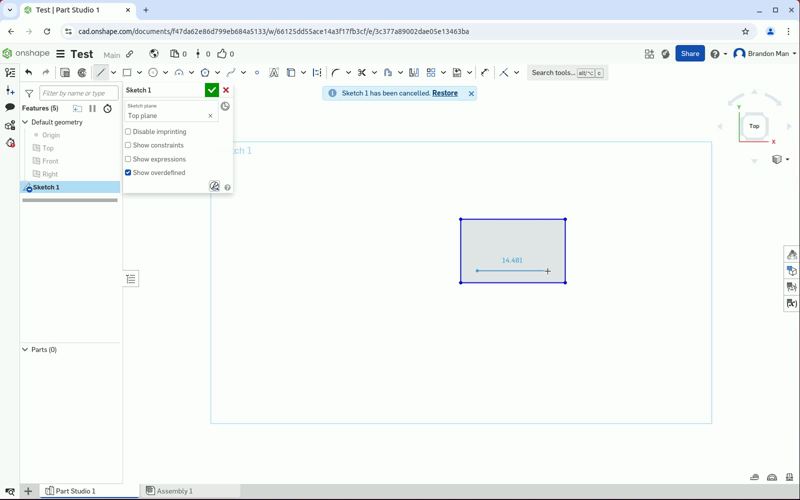
key_up(shift)
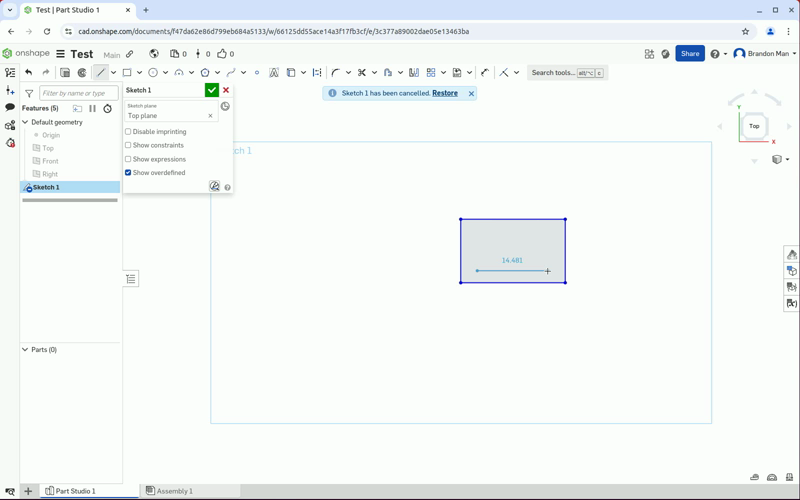
key_down(shift)
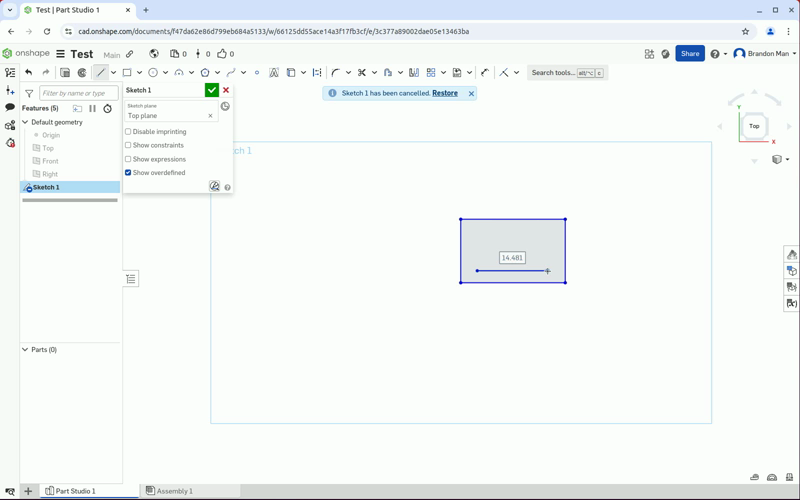
mouse_move(577, 270)
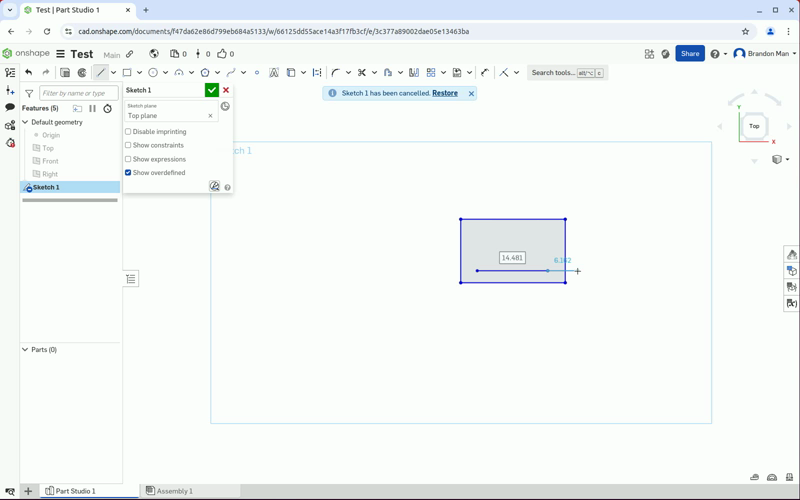
mouse_move(547, 230)
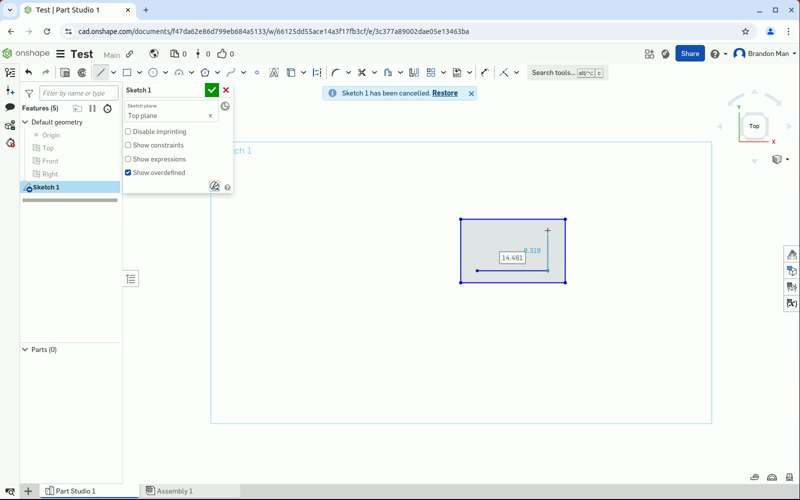
click(547, 230)
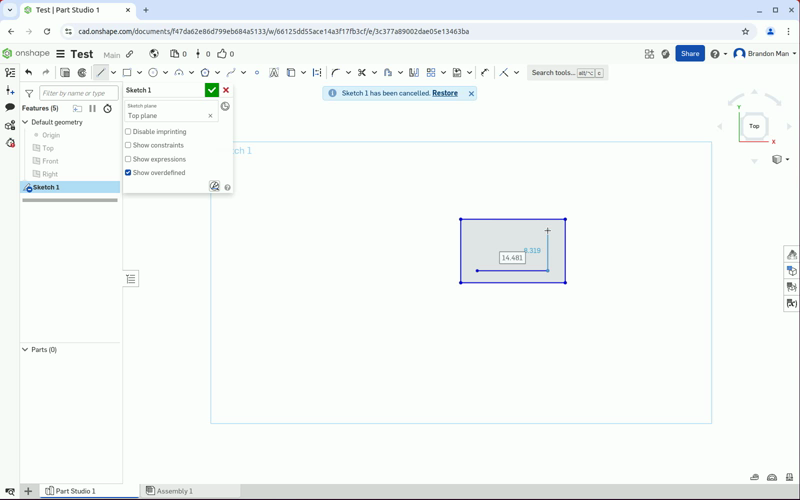
key_up(shift)
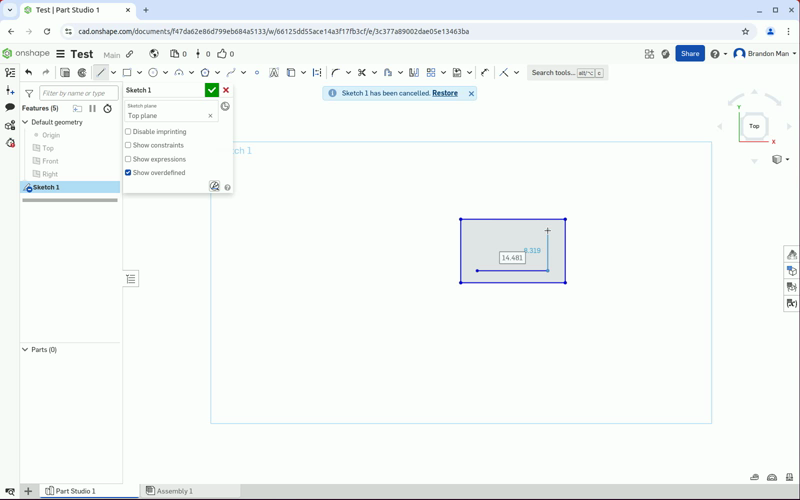
key_down(shift)
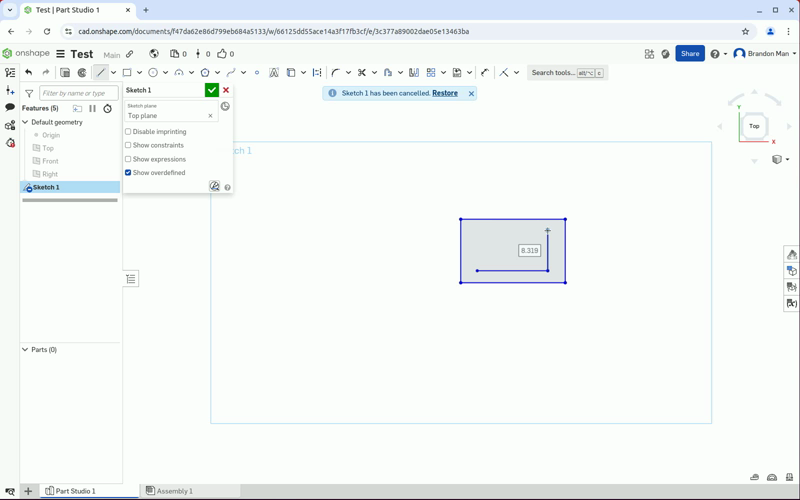
mouse_move(477, 230)
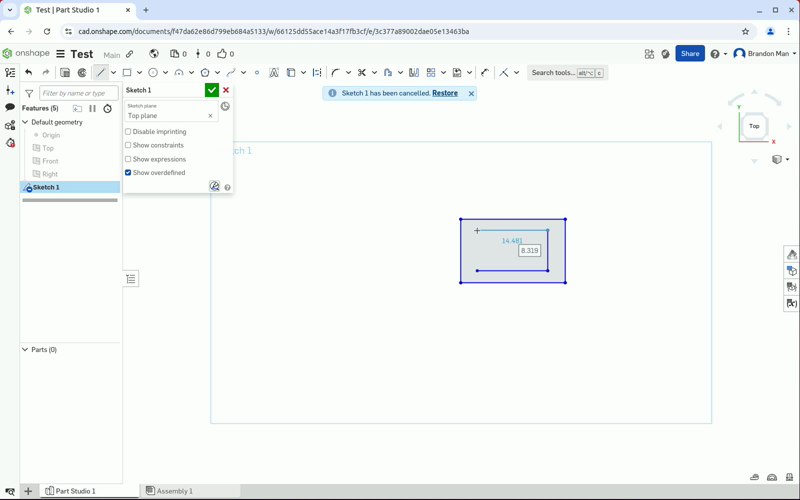
click(477, 230)
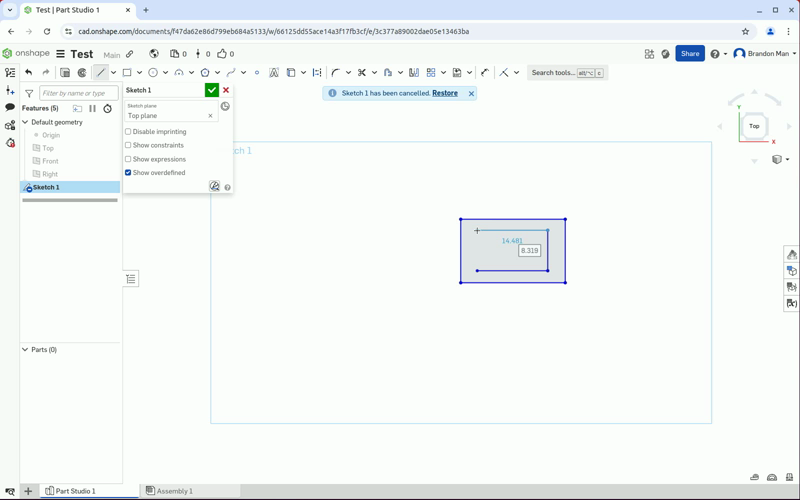
key_up(shift)
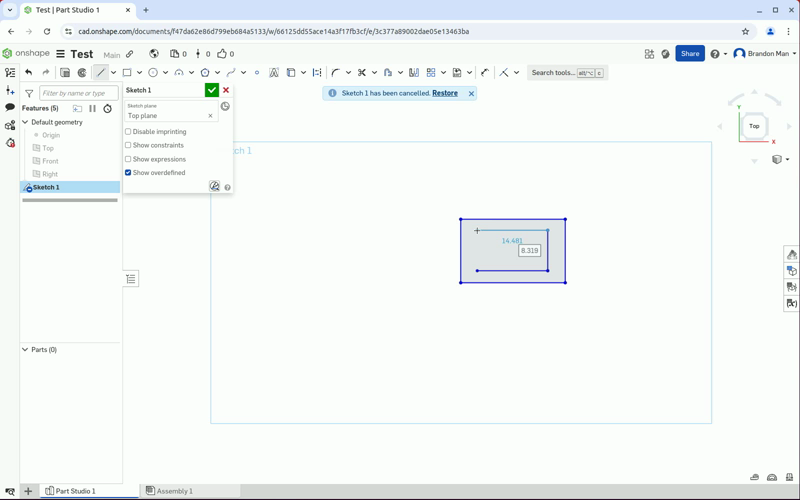
mouse_move(507, 230)
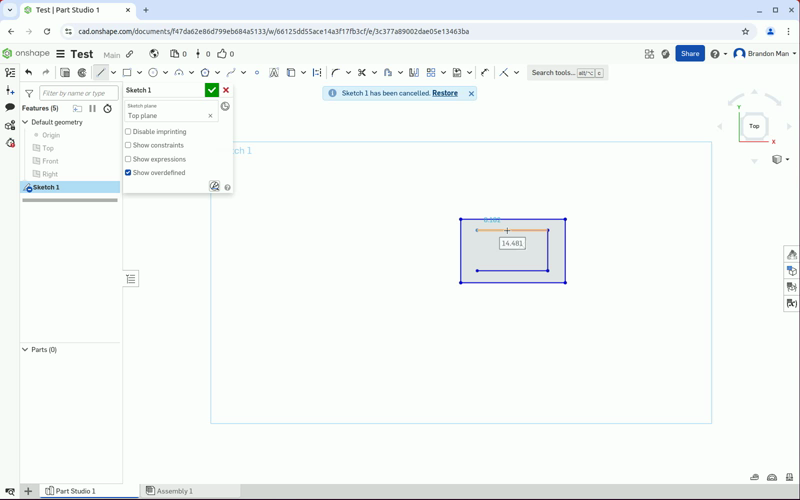
key_down(shift)
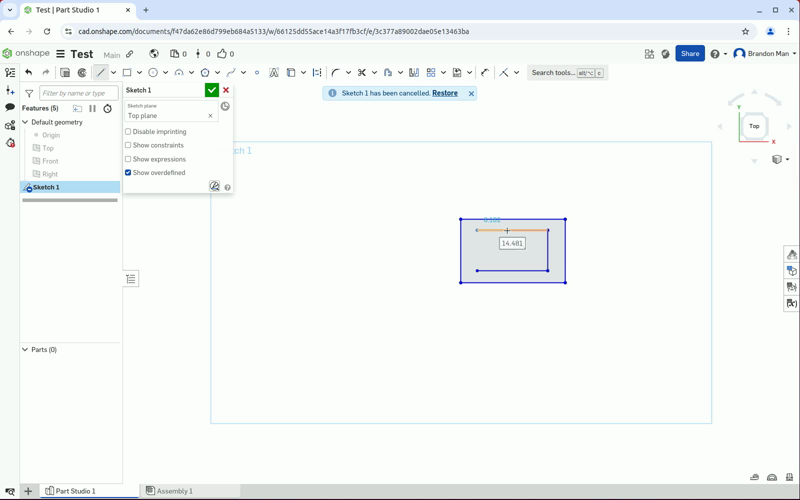
mouse_move(477, 270)
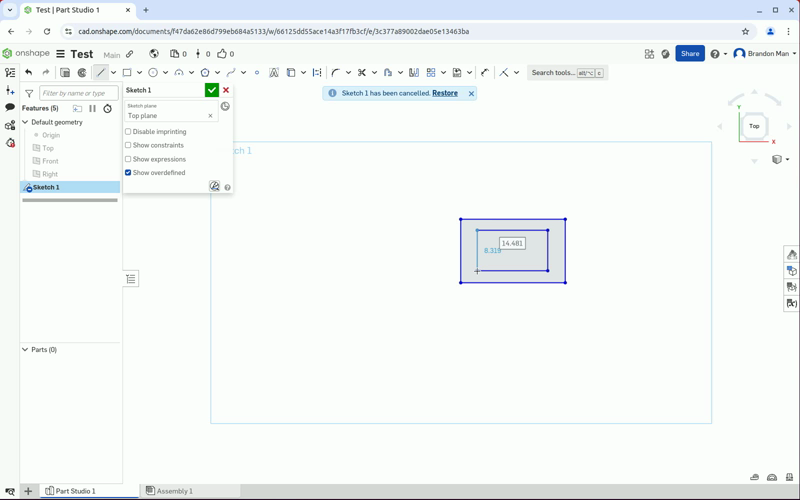
key_up(shift)
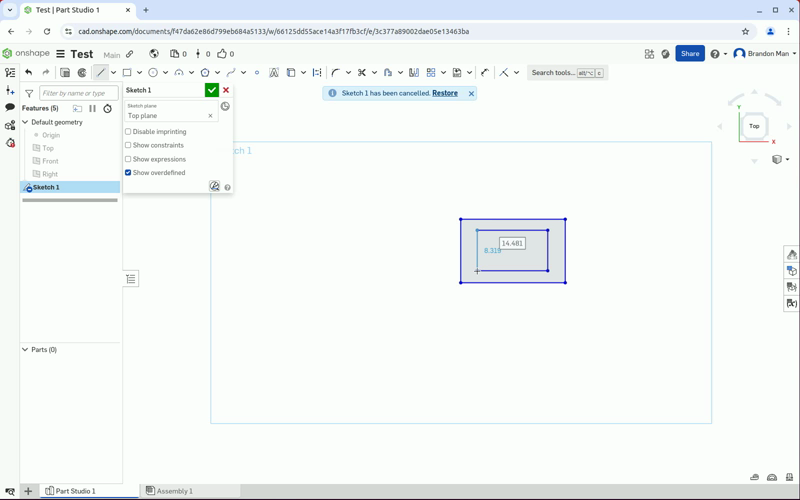
click(477, 270)
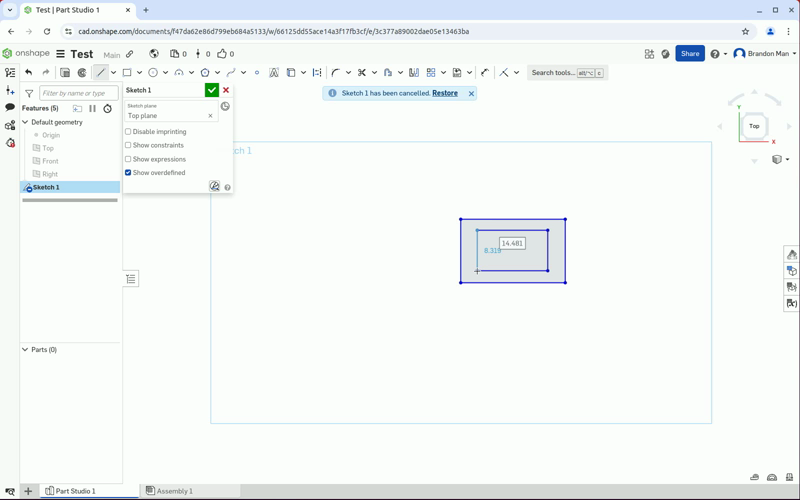
key(esc)
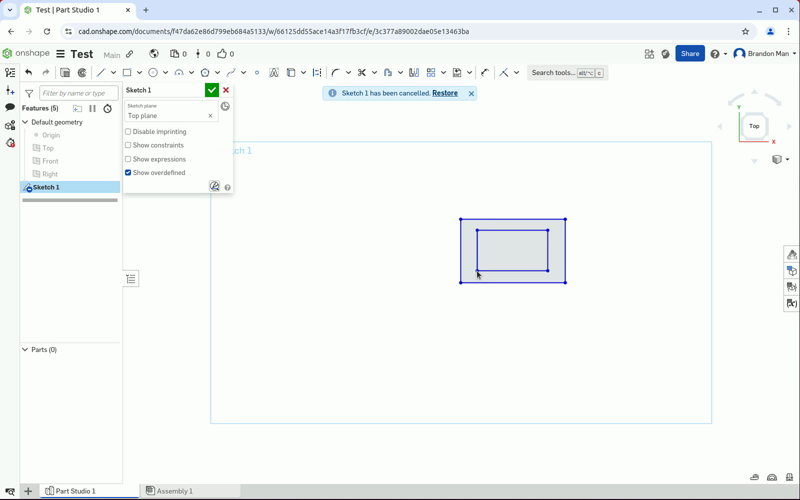
mouse_move(465, 223)
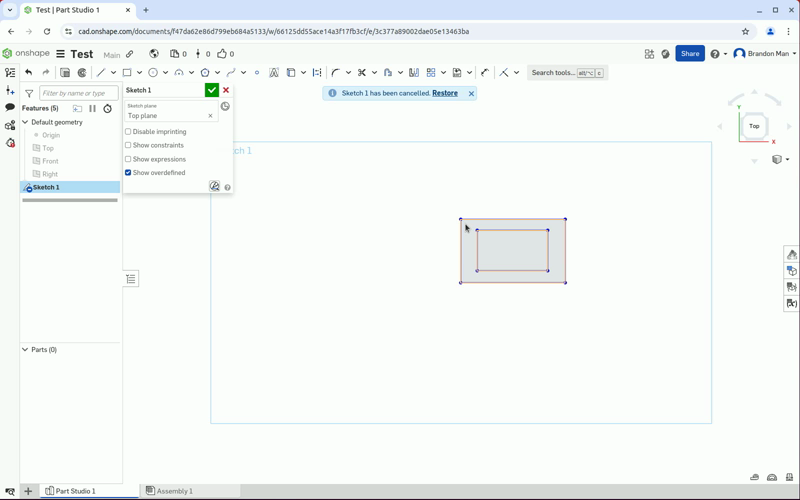
click(465, 223)
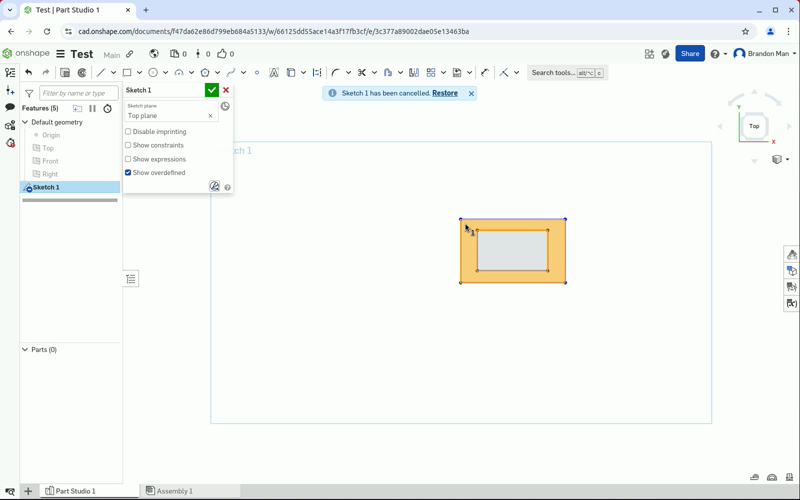
mouse_move(73, 352)
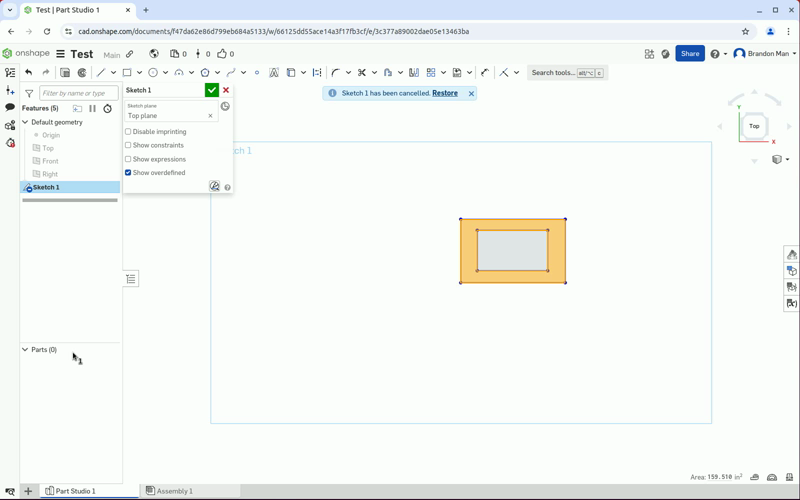
key(shift+y)
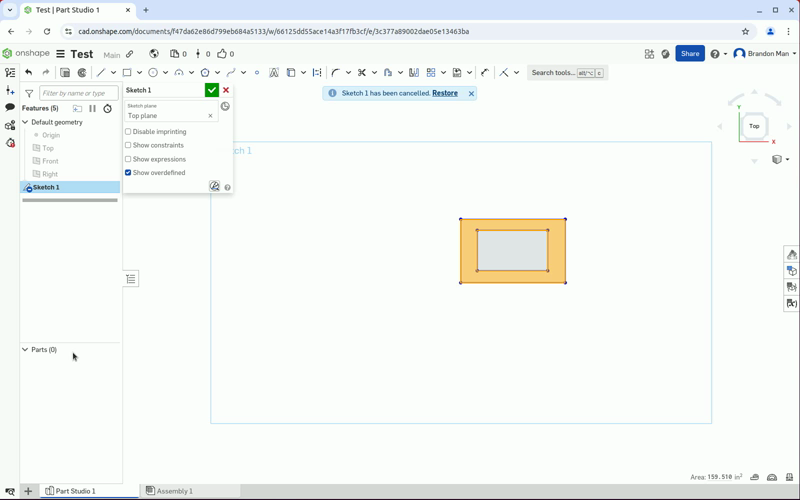
key(shift+e)
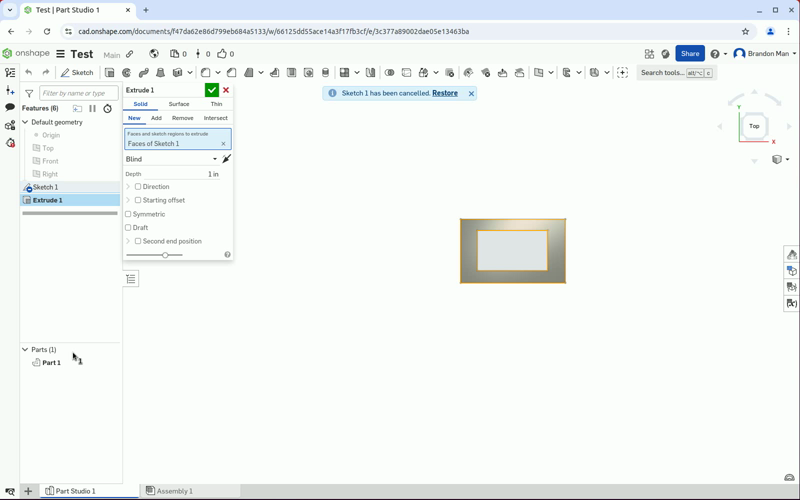
mouse_move(143, 106)
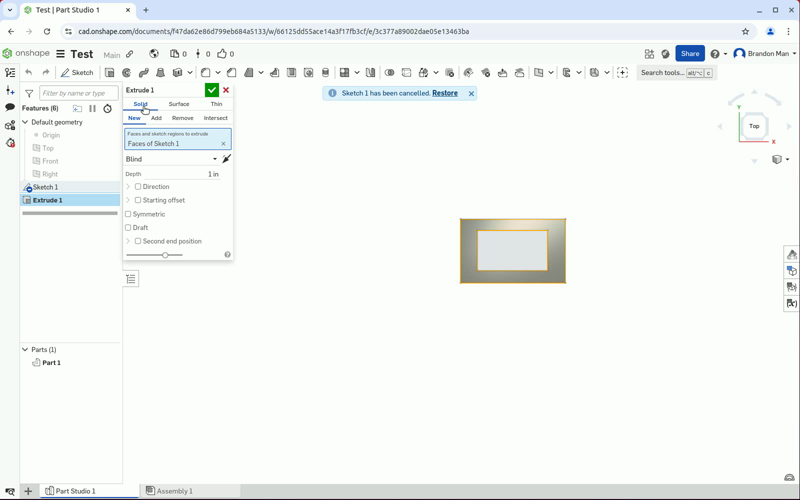
click(143, 106)
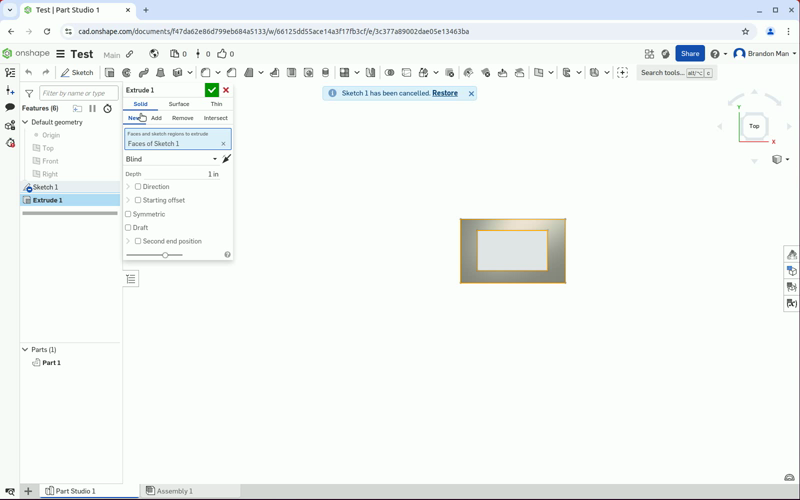
mouse_move(137, 120)
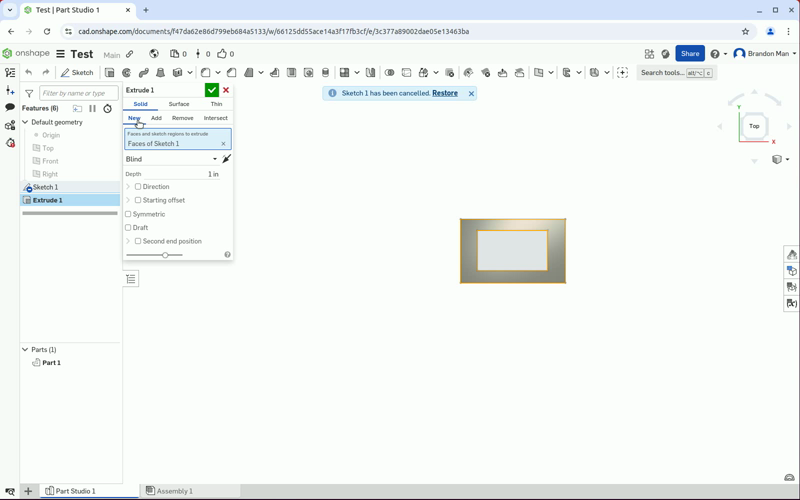
click(137, 120)
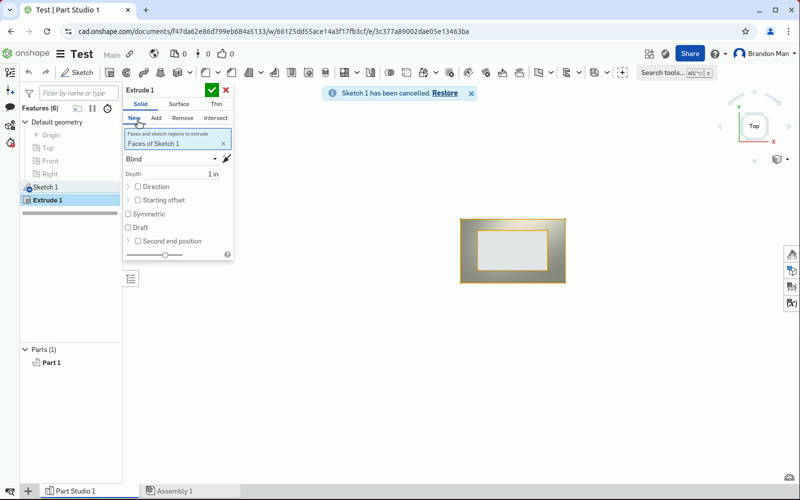
key(tab, 4)
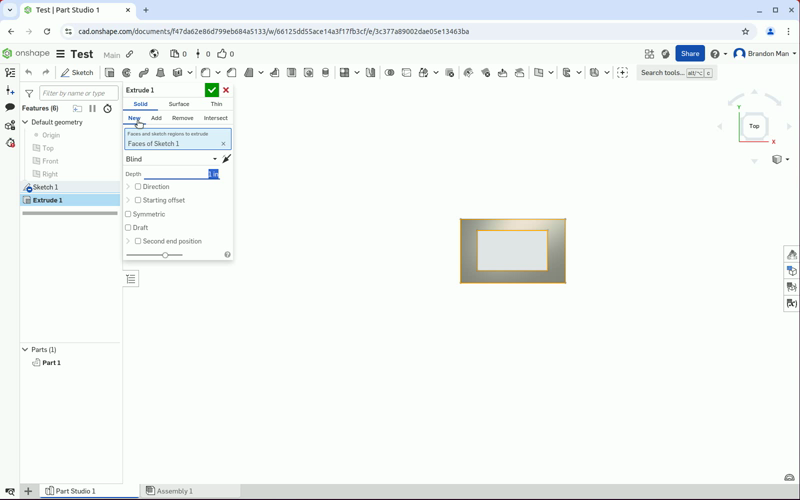
text(-1.685)
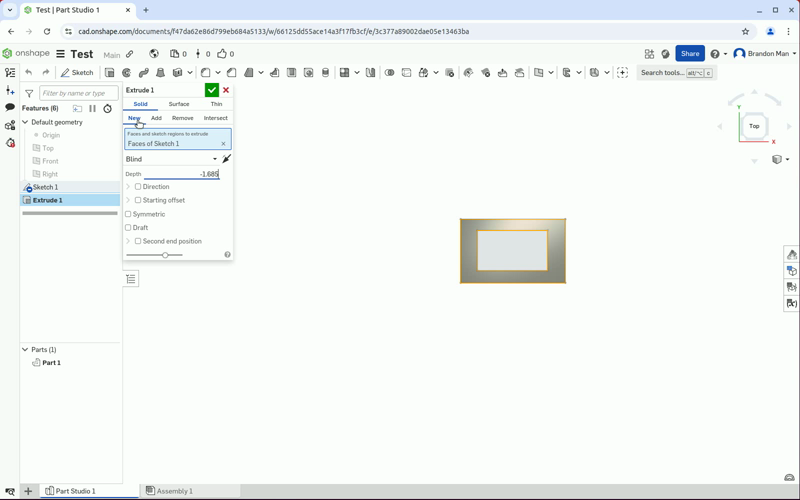
key(enter)
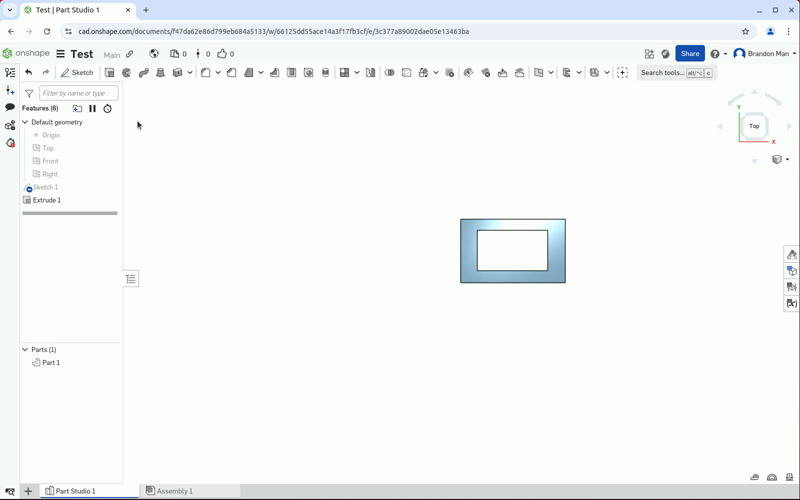
key(shift+h)
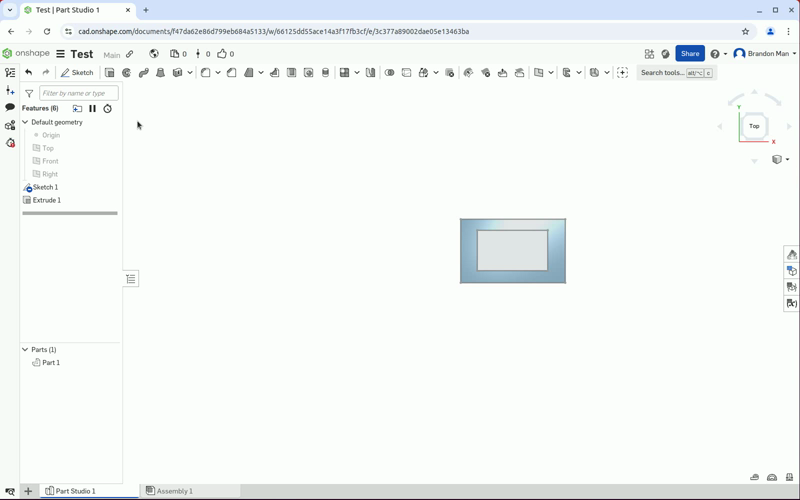
key(shift+h)
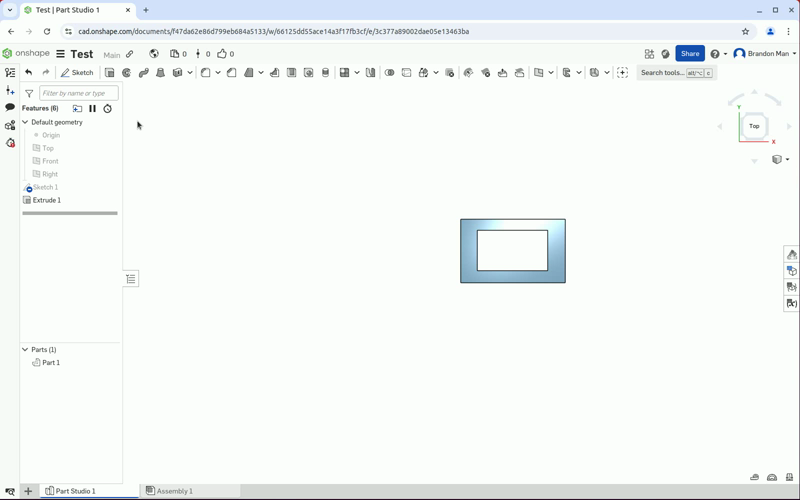
mouse_move(73, 189)
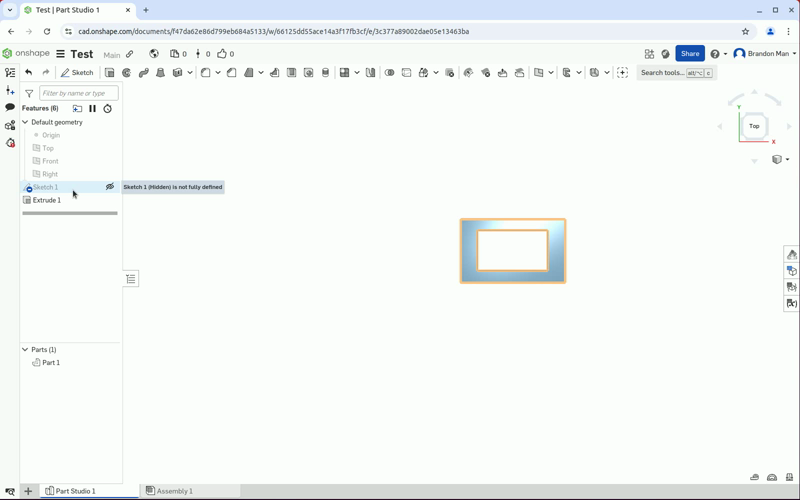
click(73, 189)
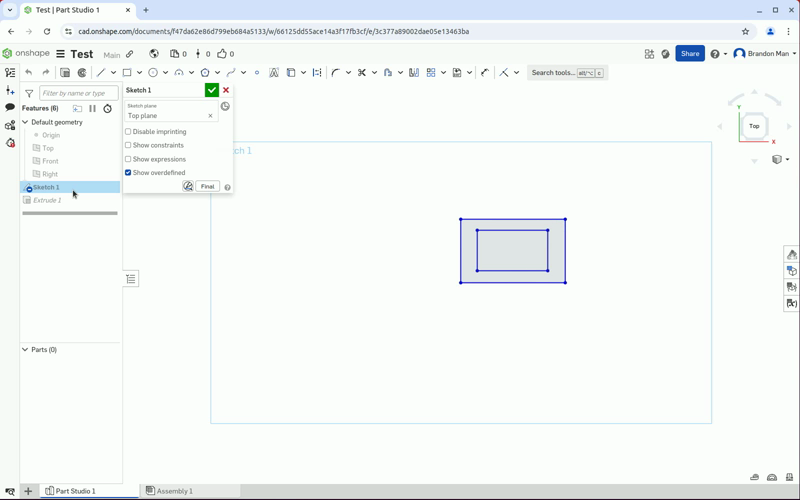
mouse_move(229, 92)
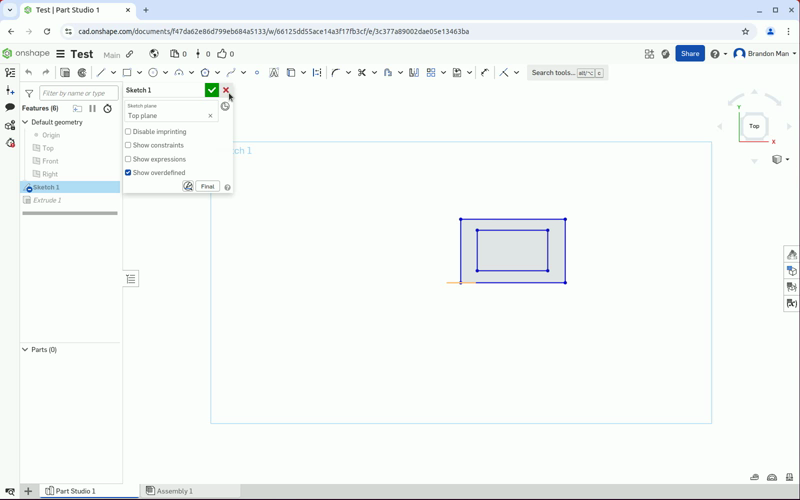
click(229, 92)
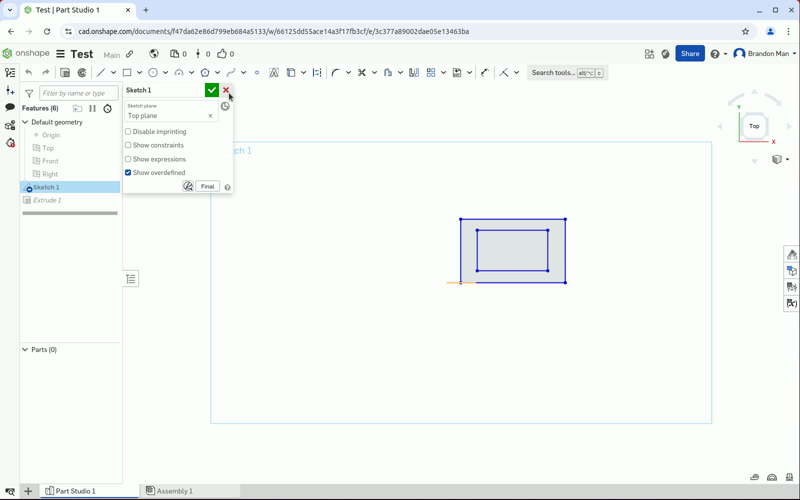
key(shift+s)
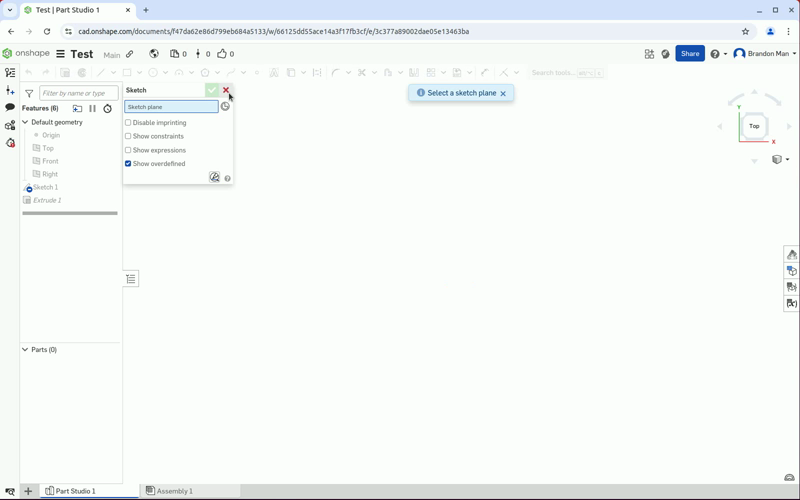
mouse_move(73, 150)
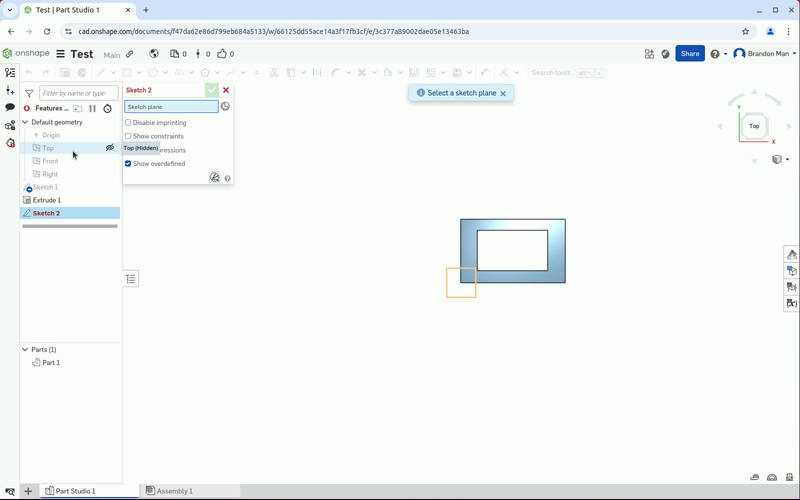
click(73, 150)
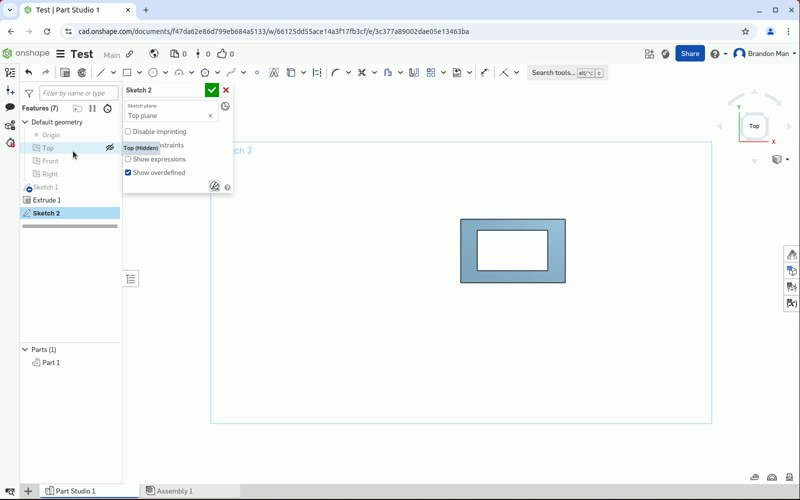
mouse_move(73, 352)
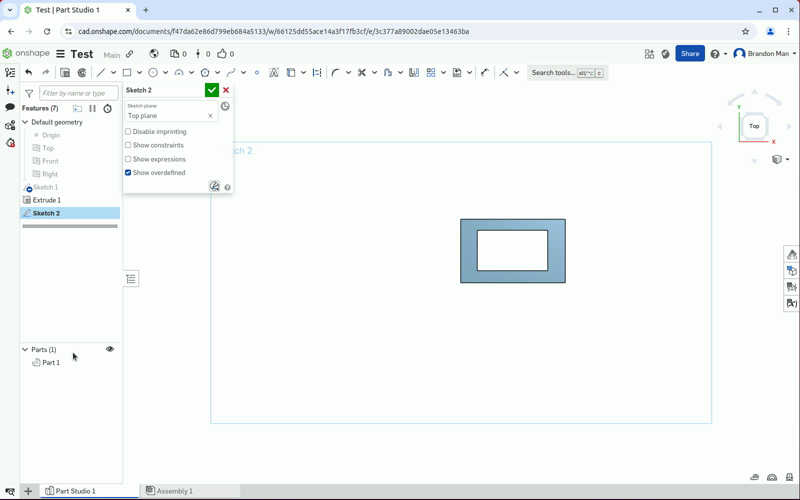
key(y)
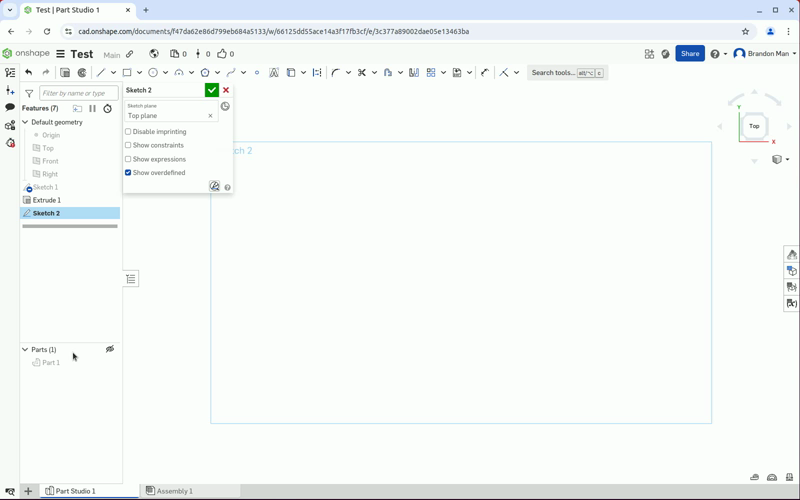
key(l)
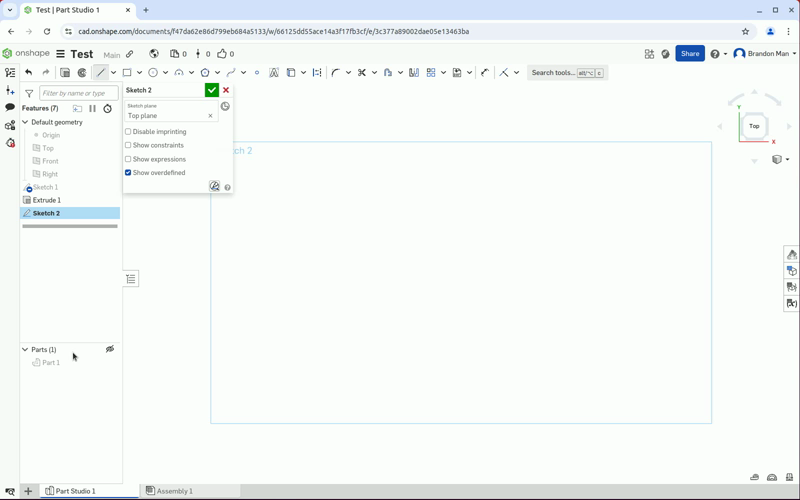
key_down(shift)
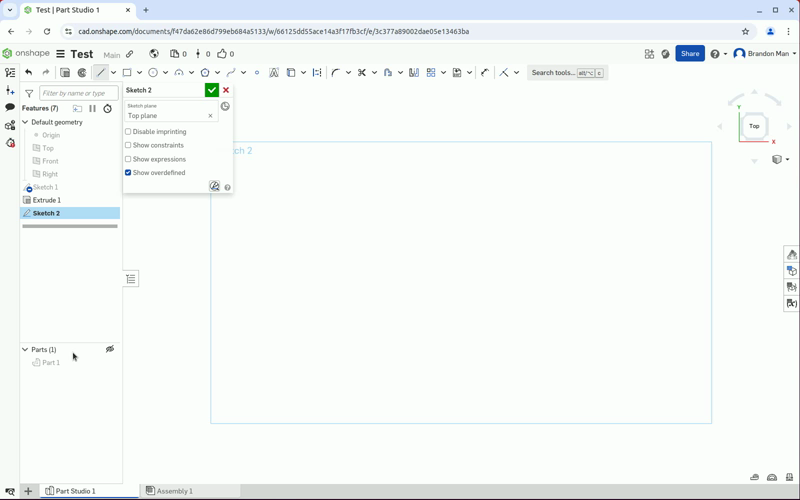
mouse_move(564, 282)
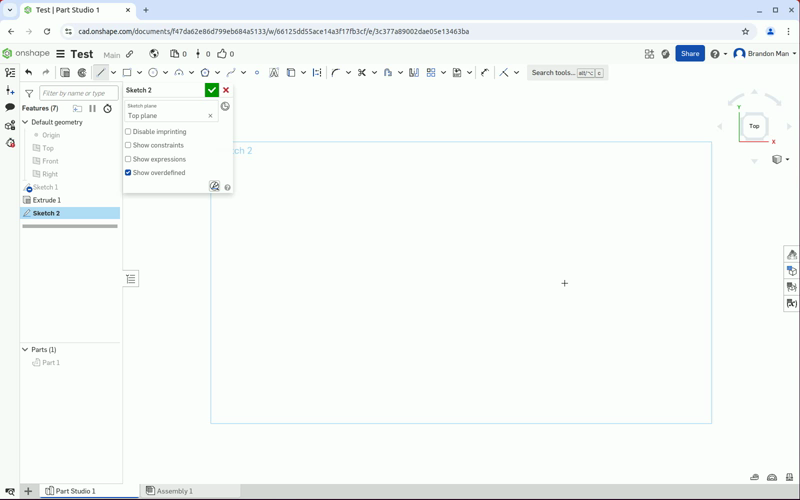
click(564, 282)
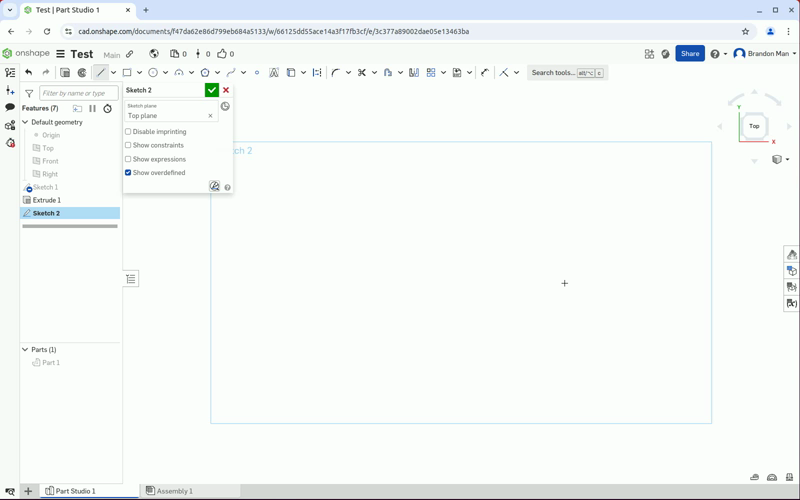
key_up(shift)
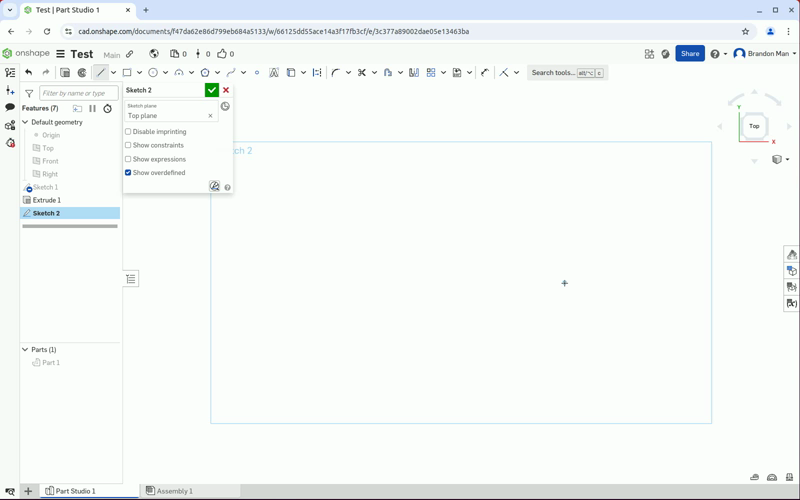
key_down(shift)
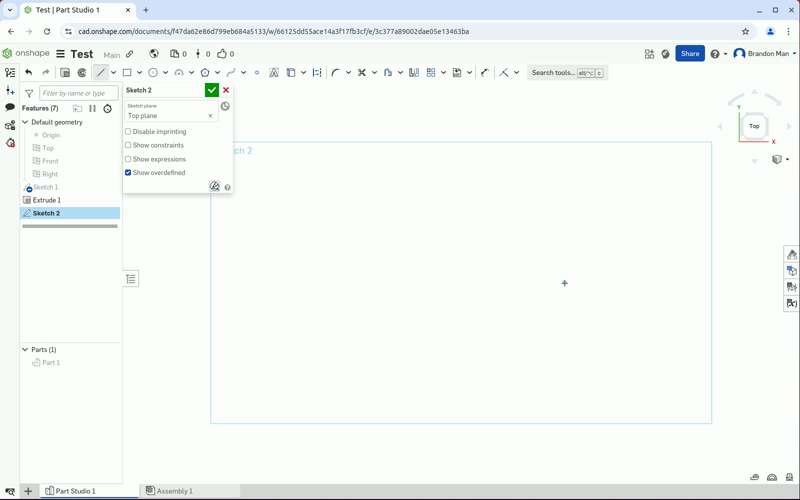
mouse_move(589, 282)
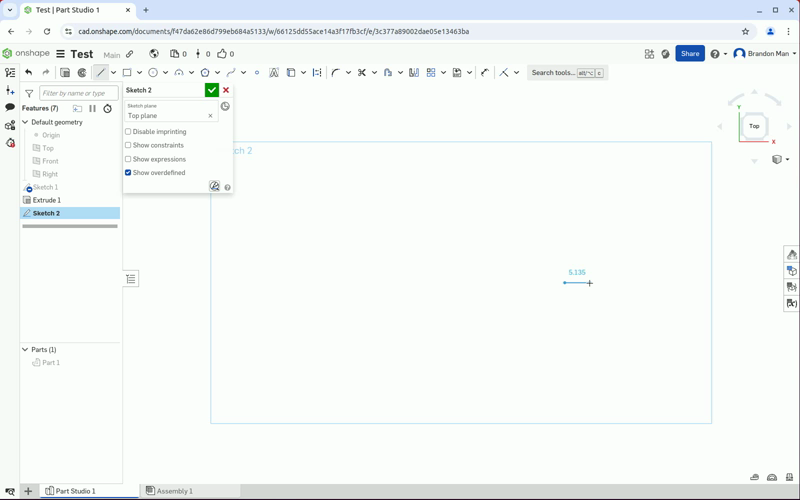
mouse_move(573, 282)
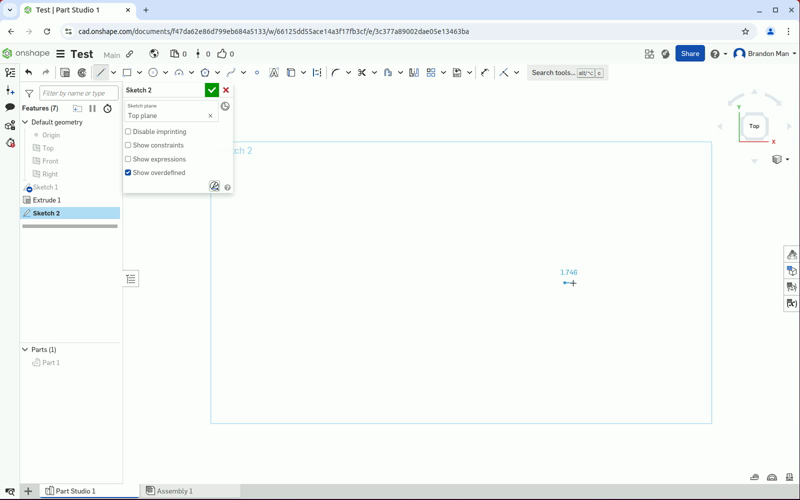
click(573, 282)
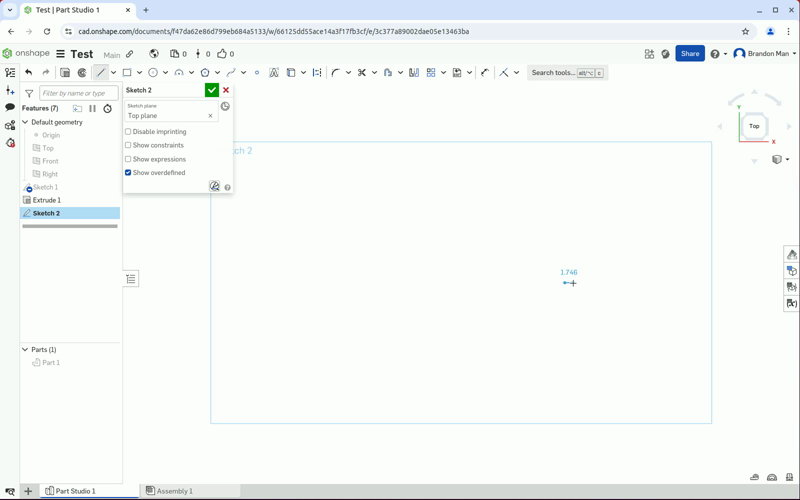
key_up(shift)
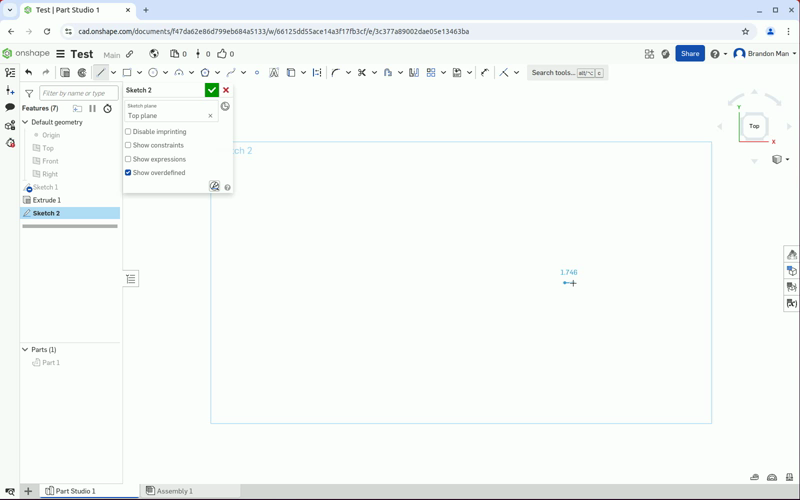
key_down(shift)
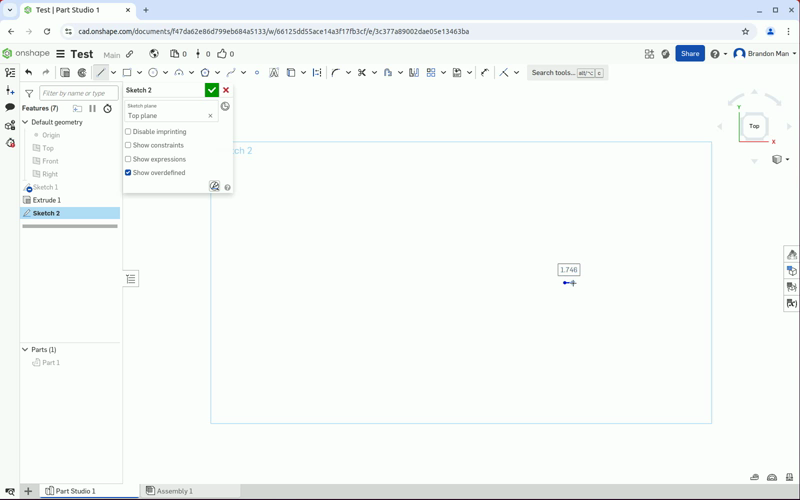
mouse_move(573, 218)
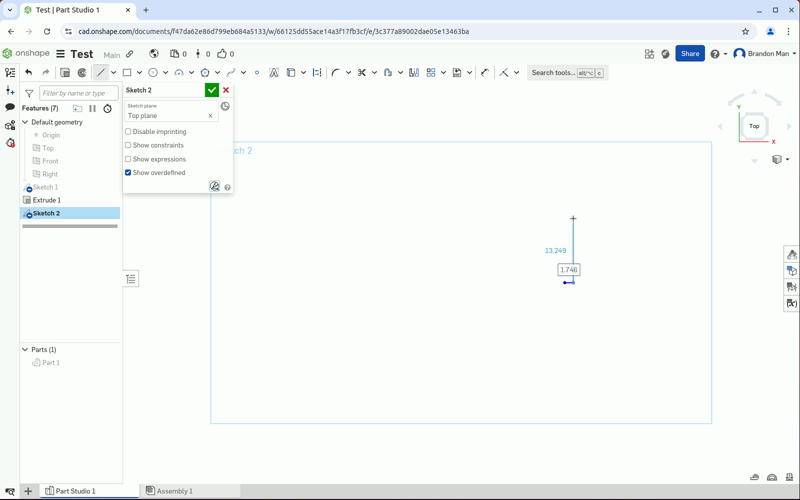
click(573, 218)
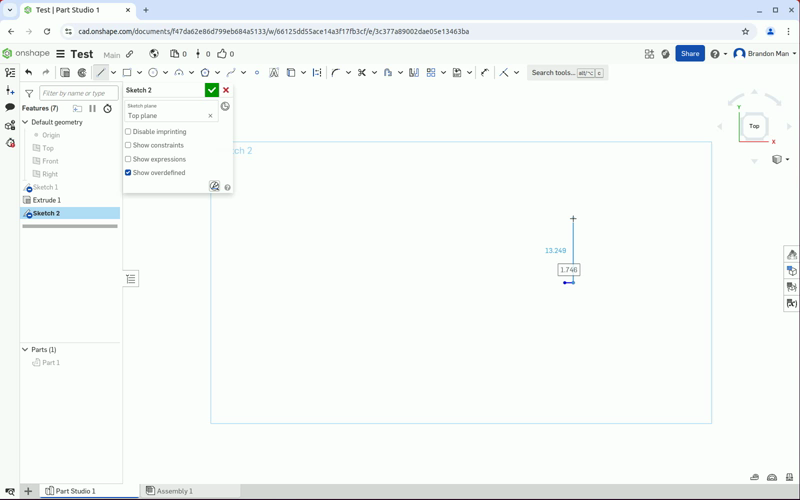
key_up(shift)
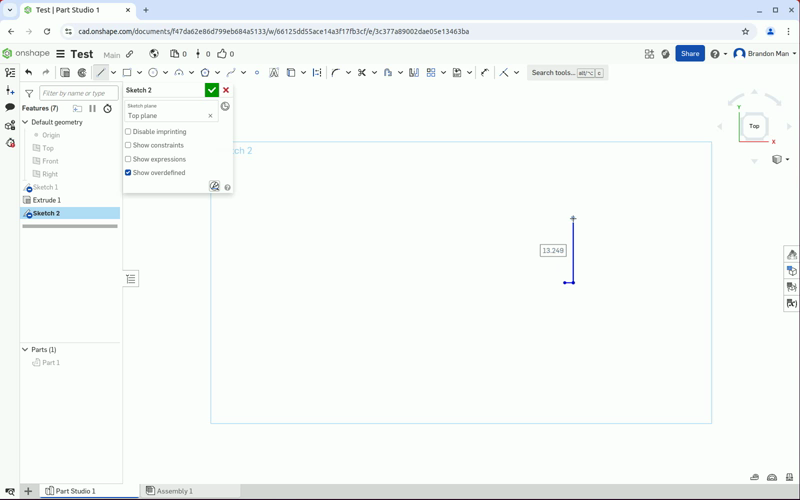
key_down(shift)
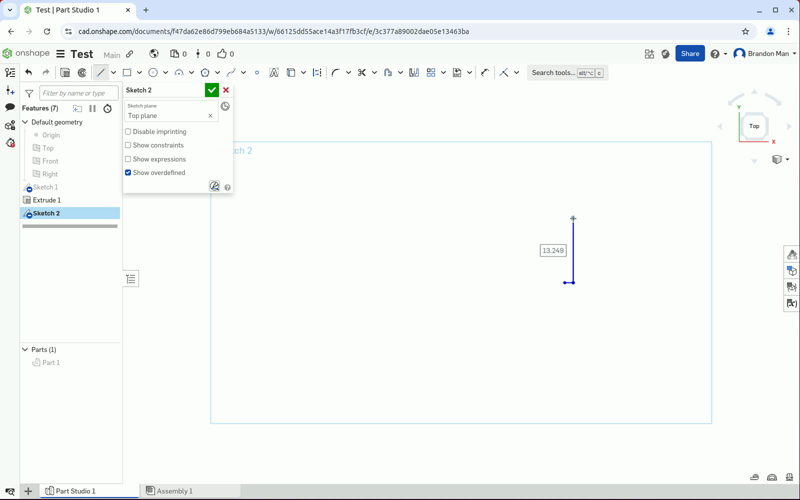
mouse_move(589, 218)
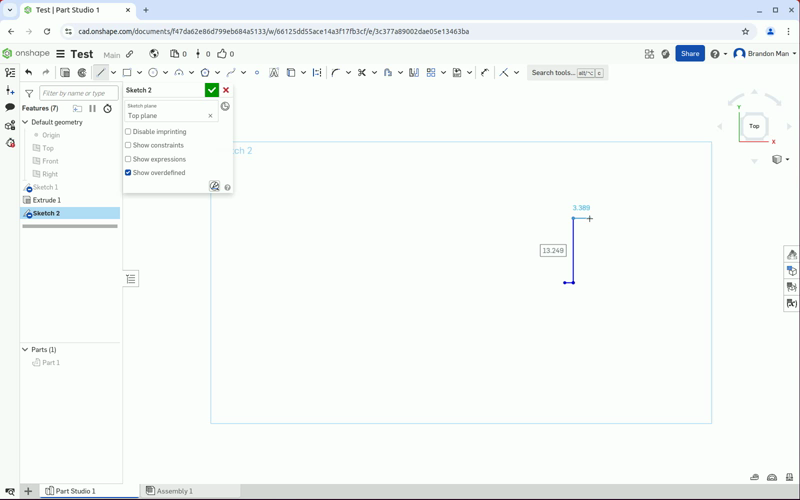
mouse_move(564, 218)
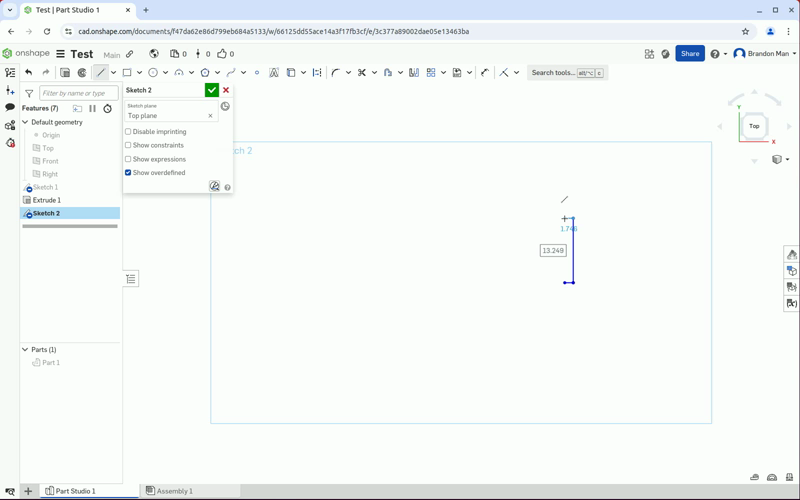
click(564, 218)
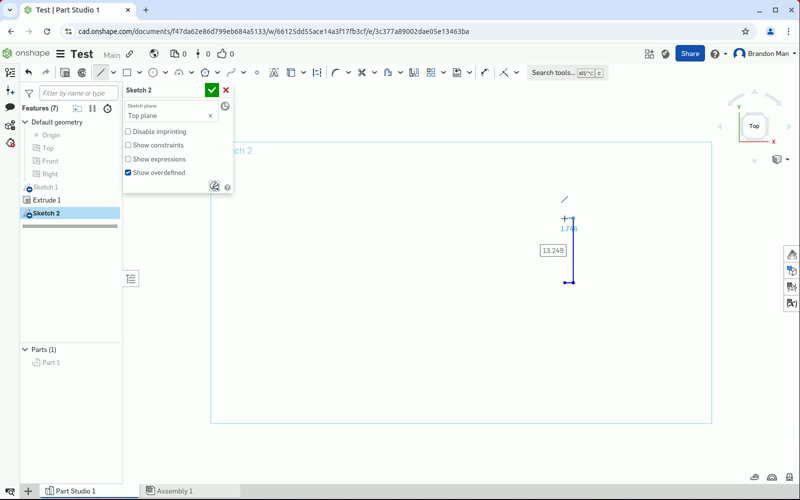
key_up(shift)
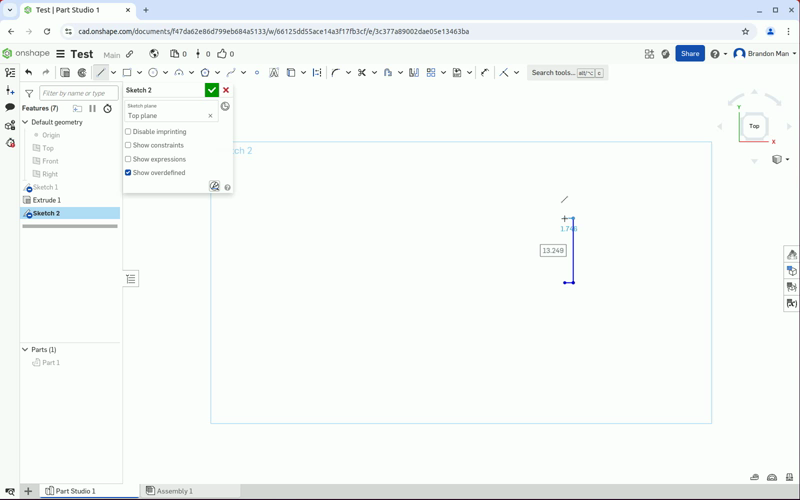
key_down(shift)
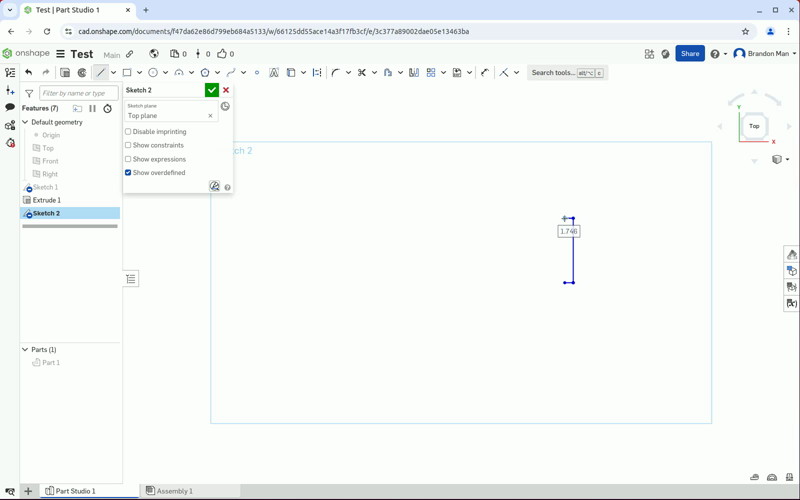
mouse_move(564, 282)
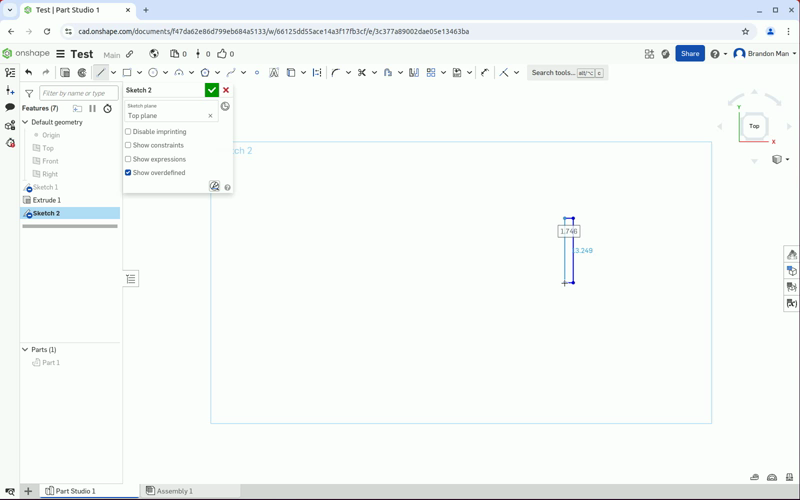
key_up(shift)
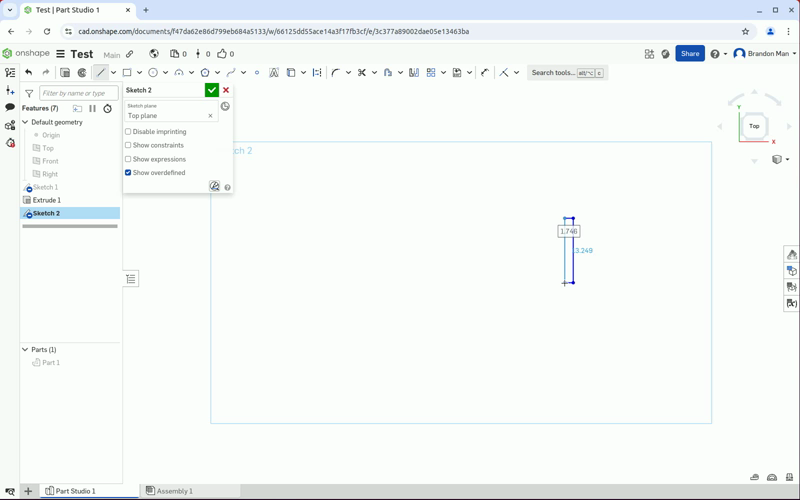
click(564, 282)
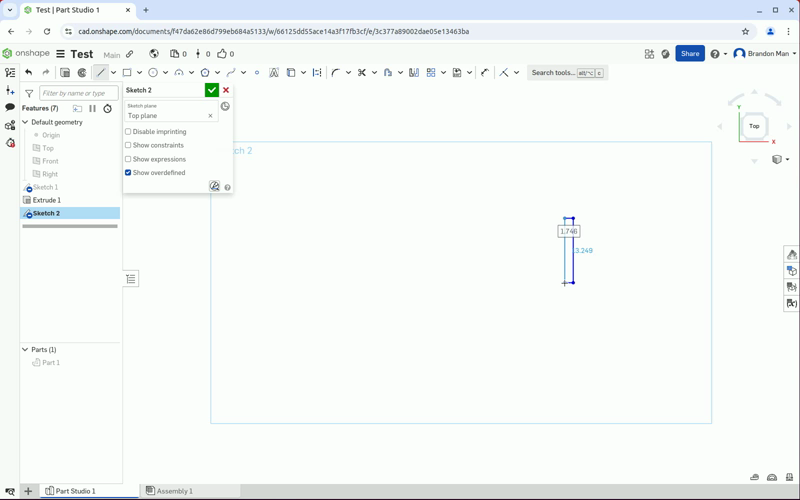
key(esc)
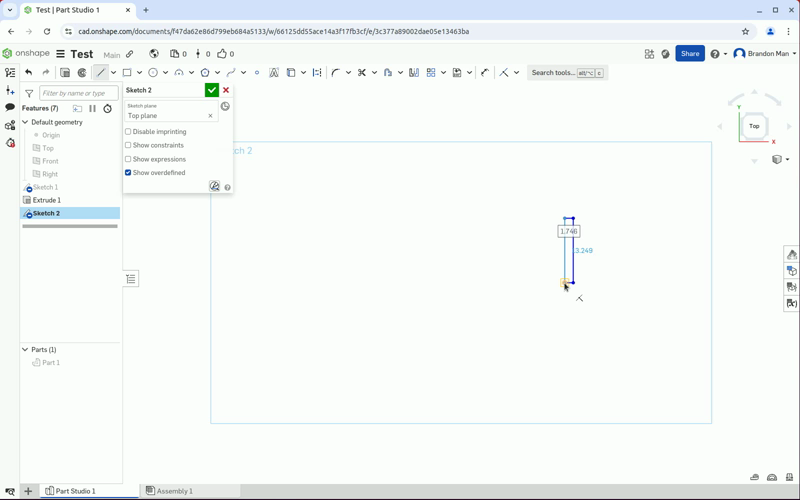
mouse_move(567, 268)
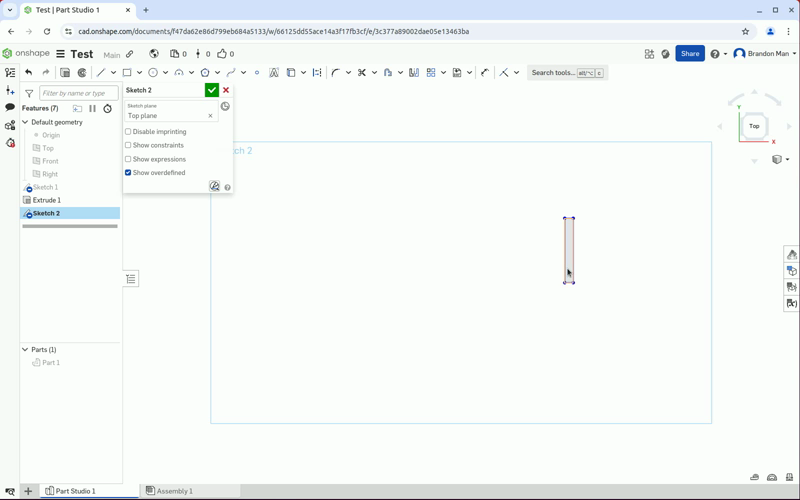
scroll(6)
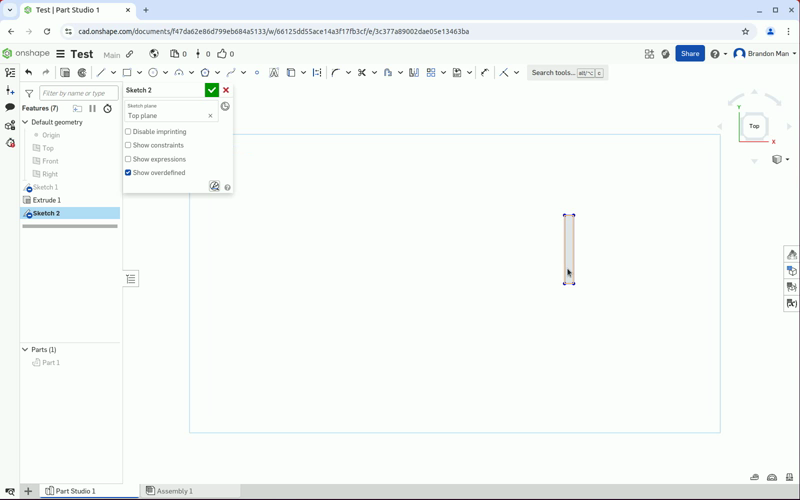
scroll(6)
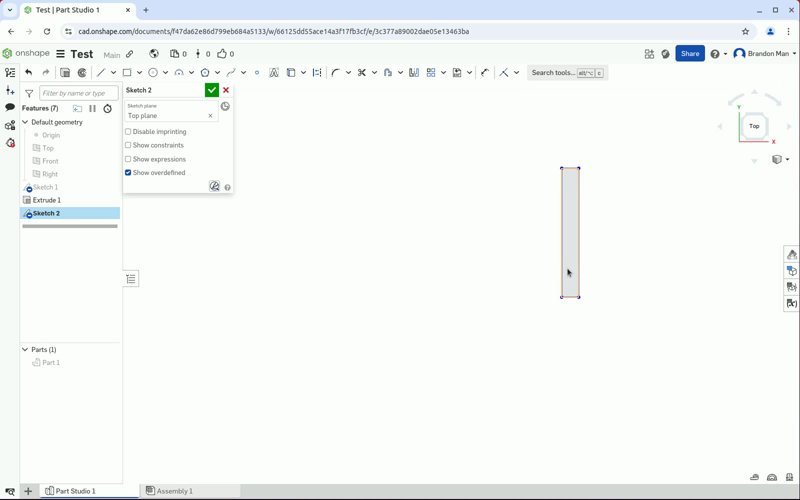
scroll(6)
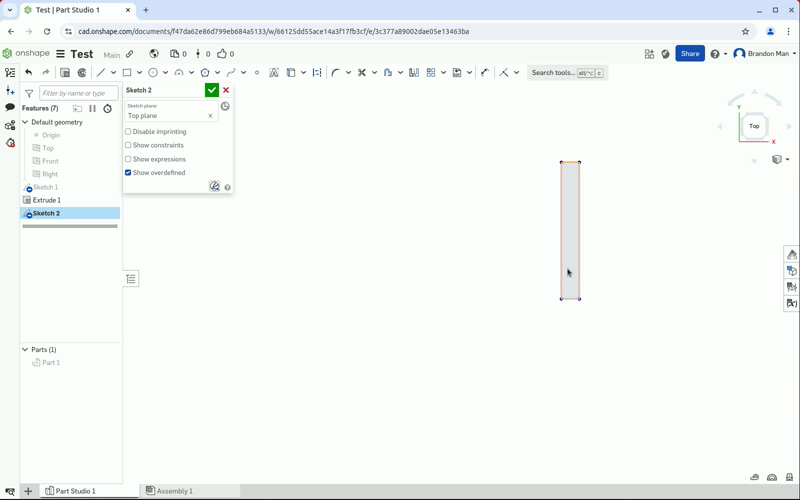
scroll(6)
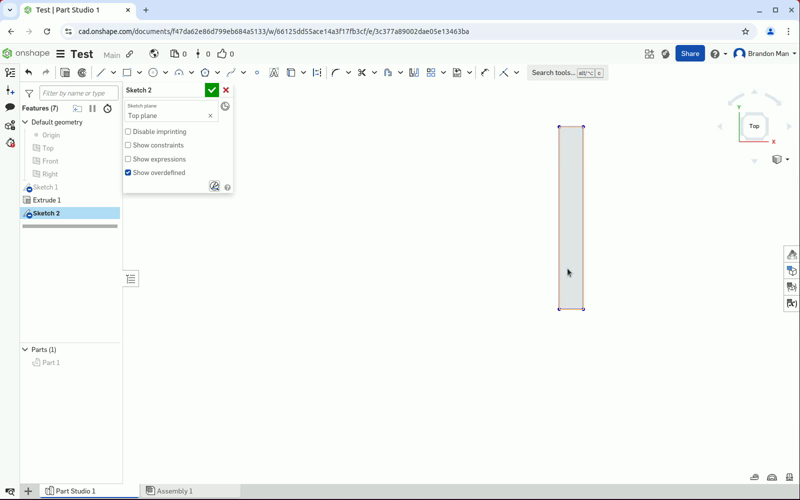
scroll(6)
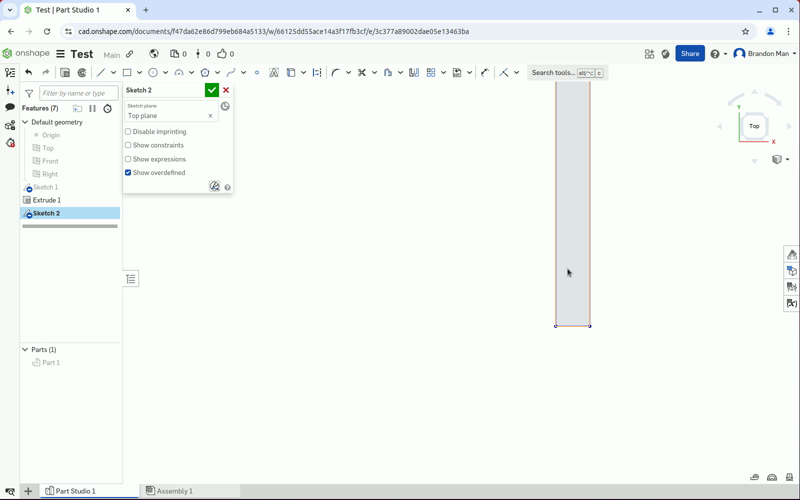
scroll(6)
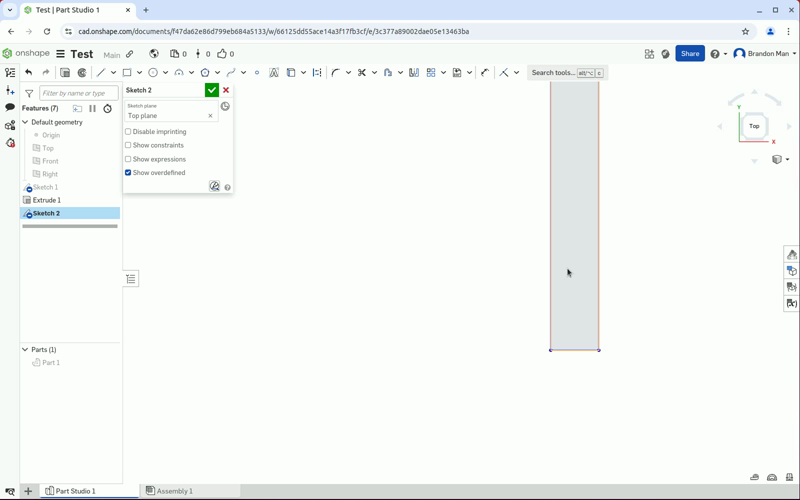
scroll(6)
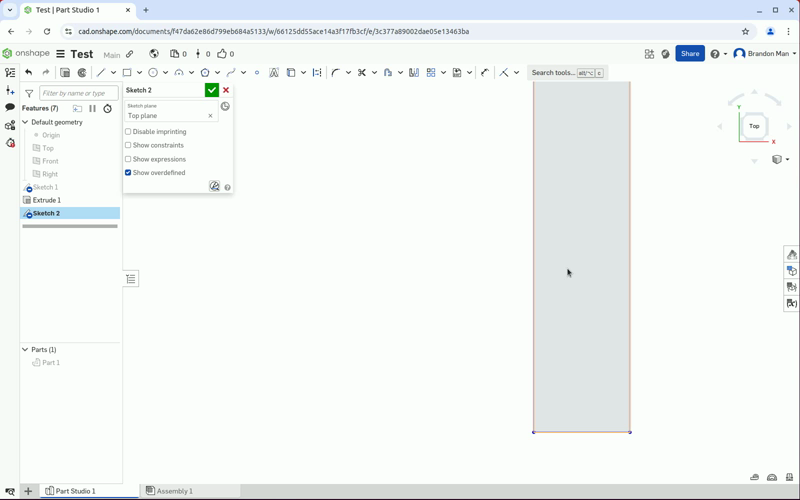
click(567, 268)
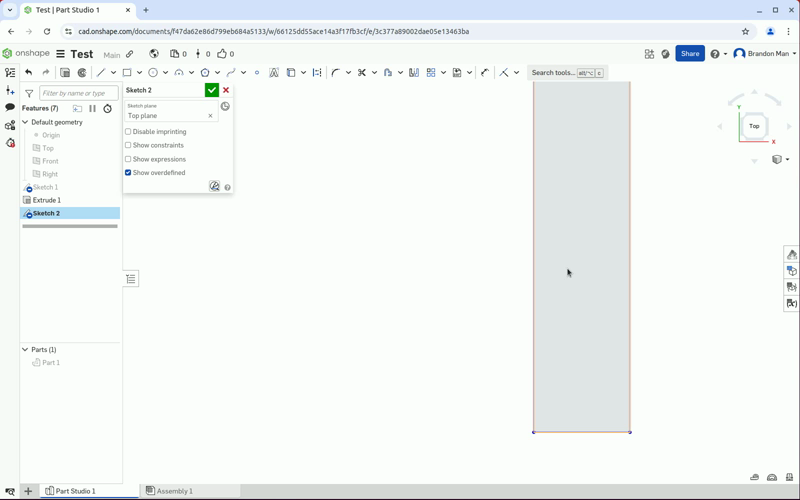
scroll(-6)
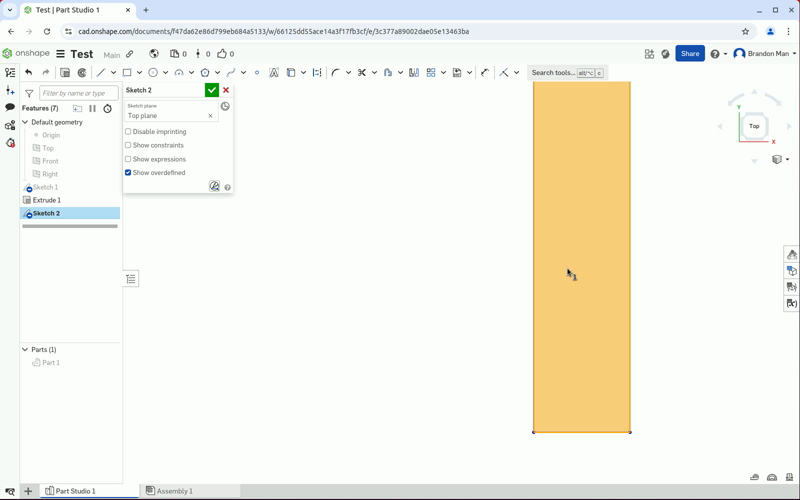
scroll(-6)
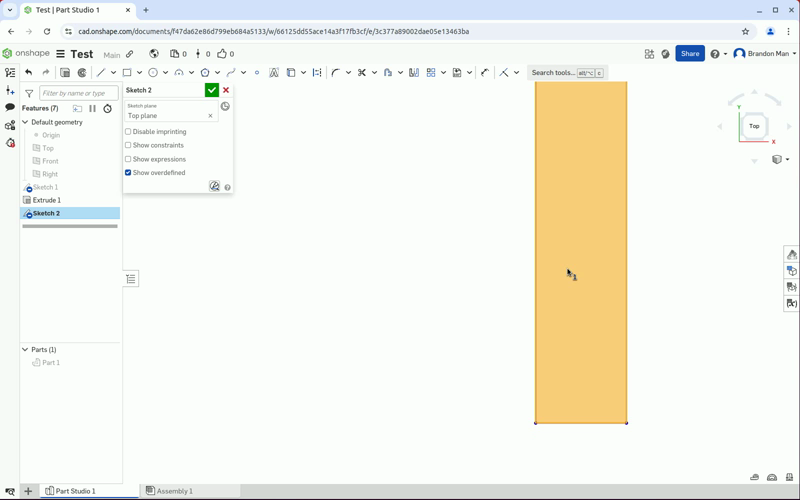
scroll(-6)
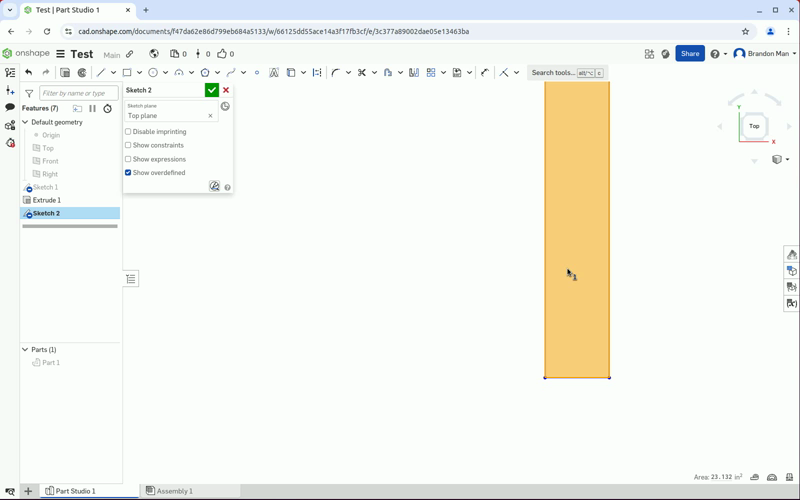
scroll(-6)
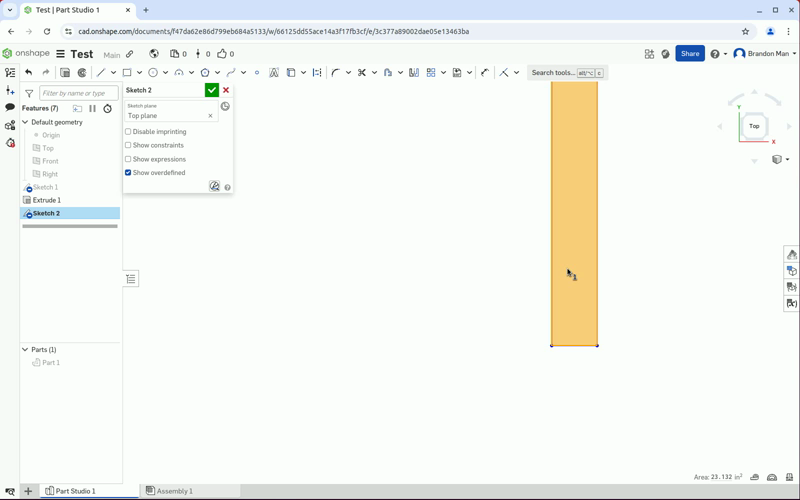
scroll(-6)
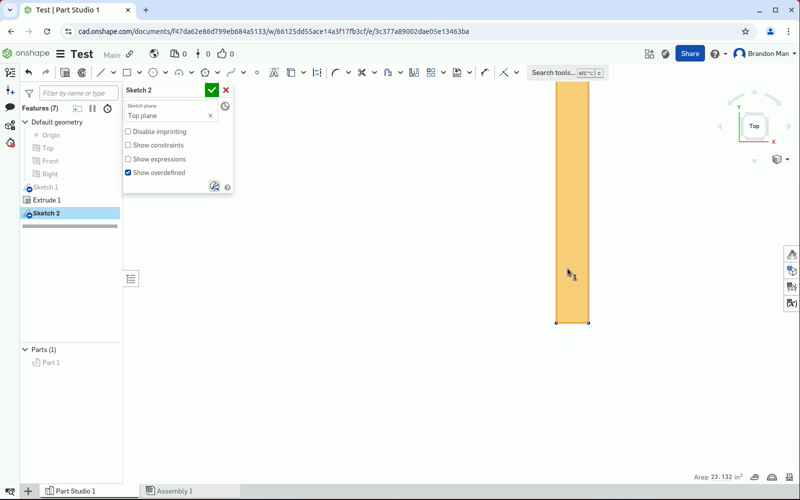
scroll(-6)
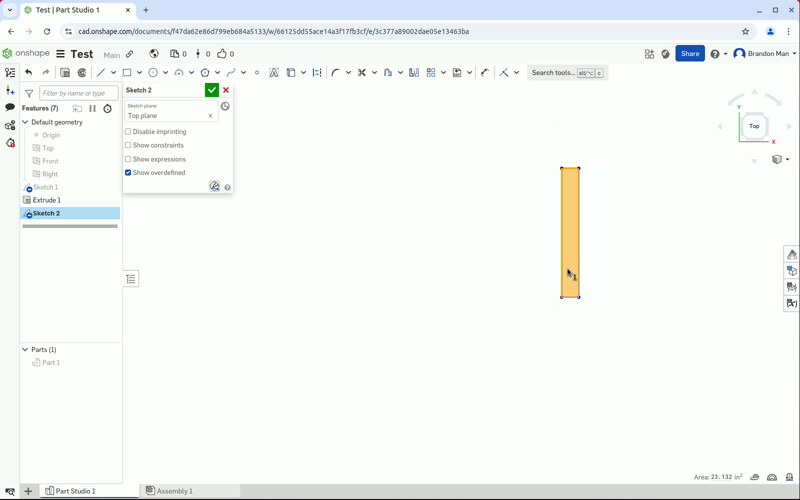
scroll(-6)
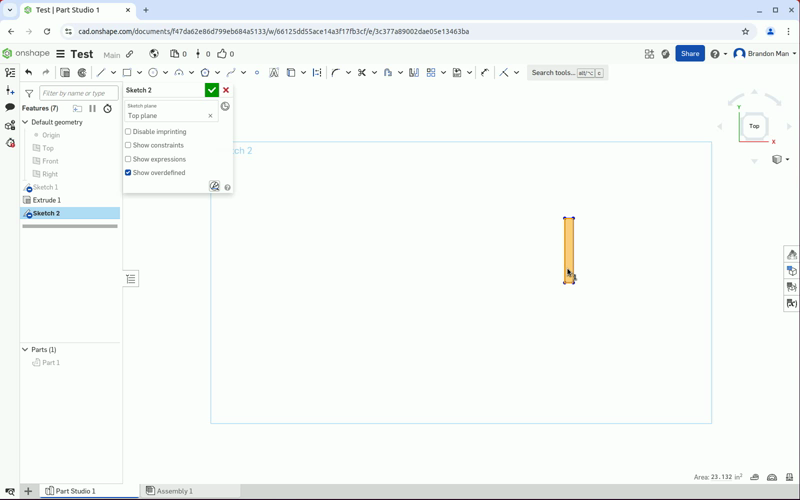
mouse_move(73, 352)
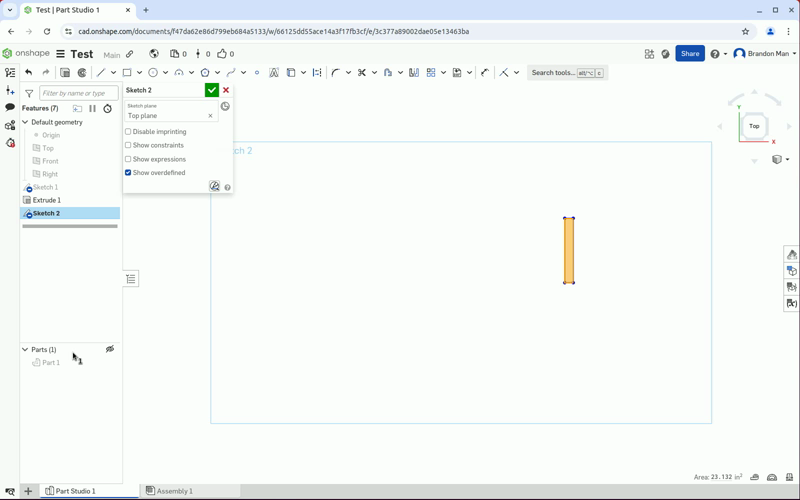
key(shift+y)
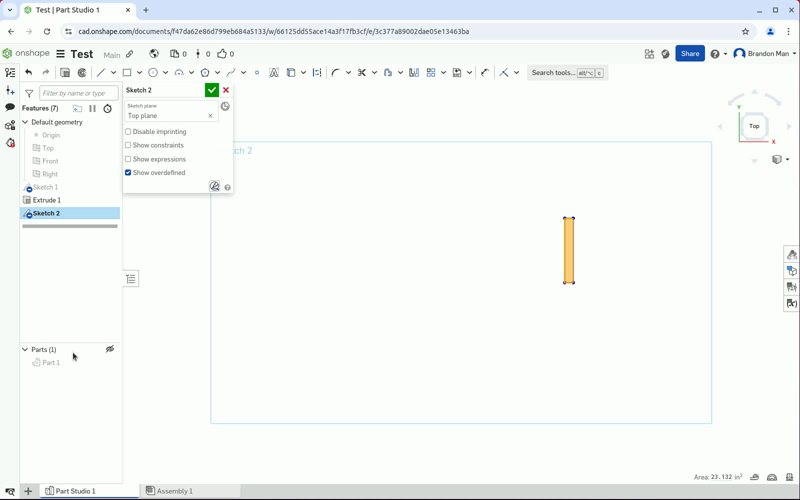
key(shift+e)
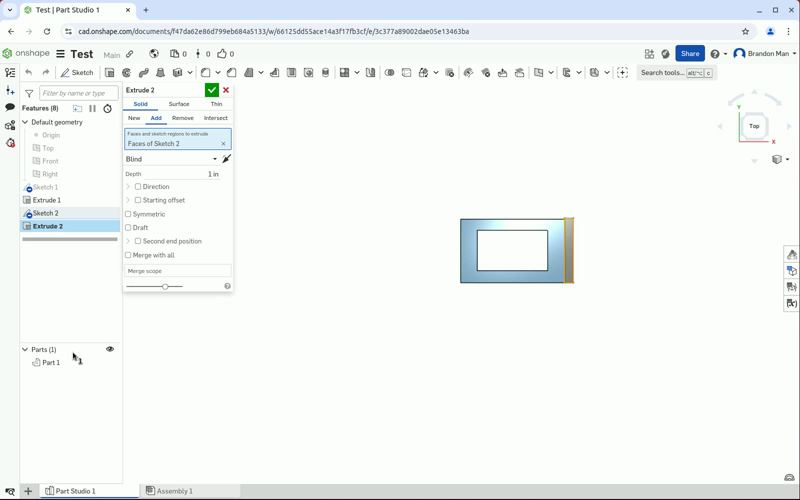
mouse_move(143, 106)
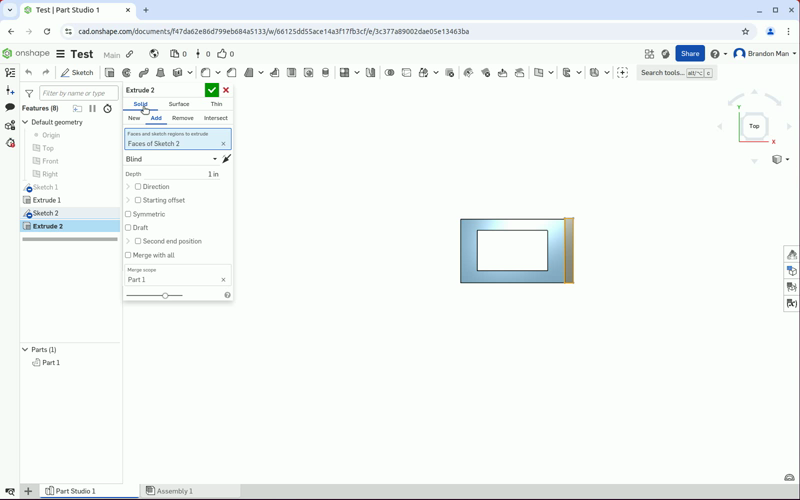
click(143, 106)
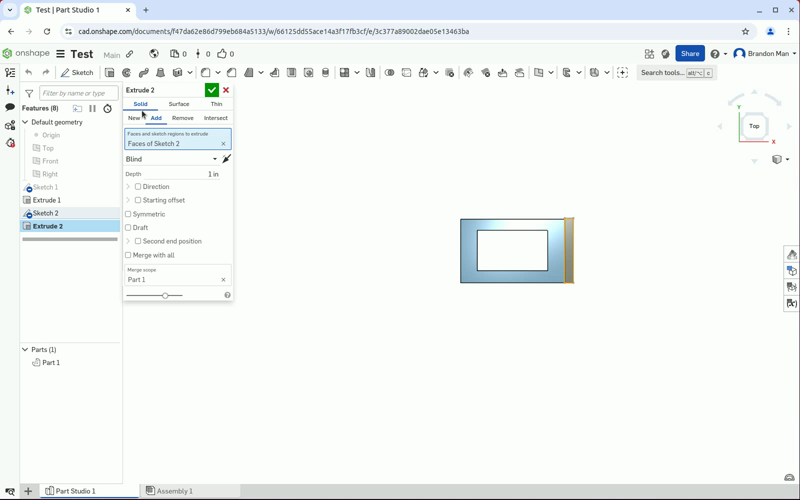
mouse_move(137, 120)
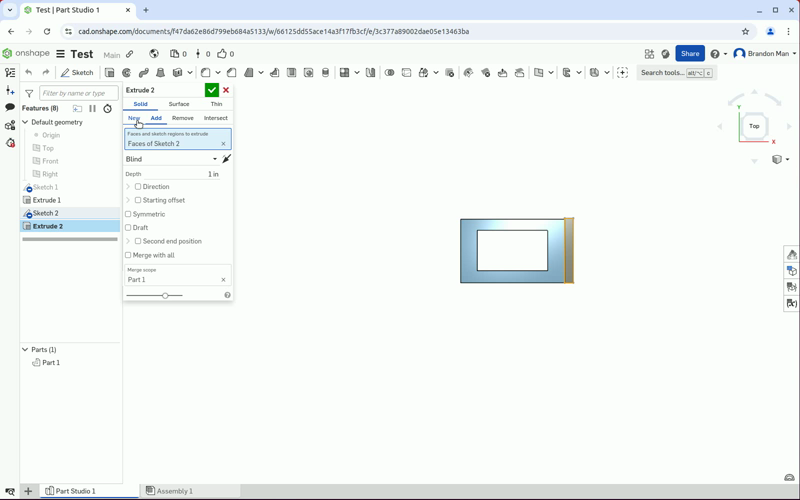
click(137, 120)
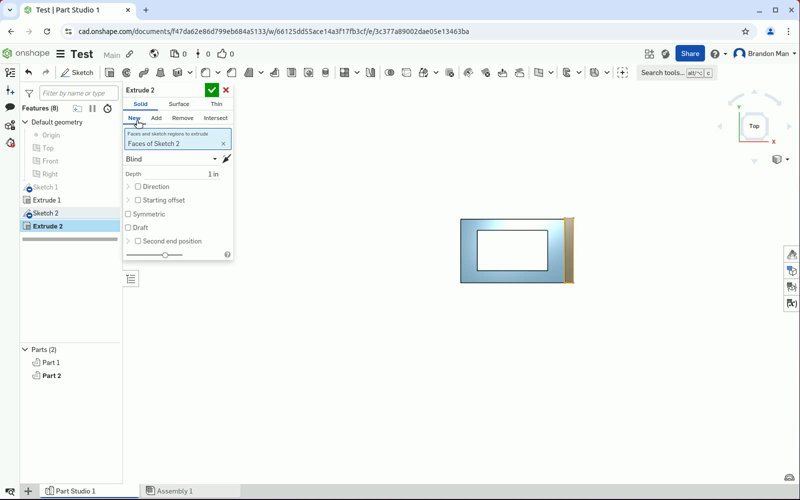
key(tab, 4)
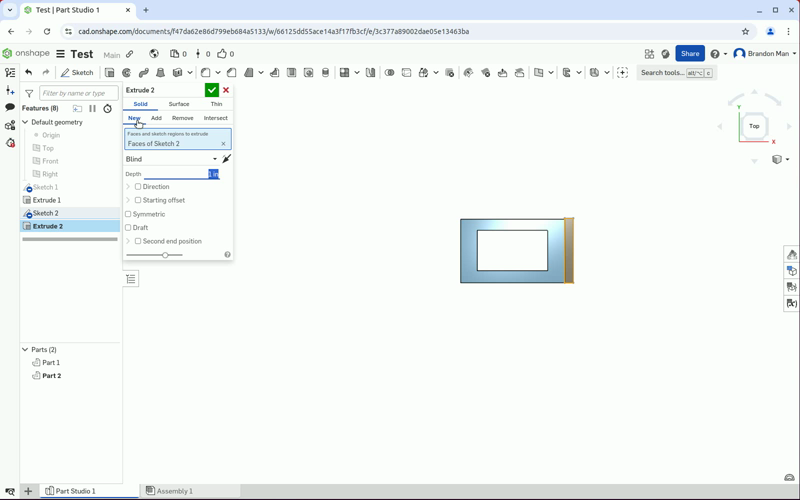
text(13.239)
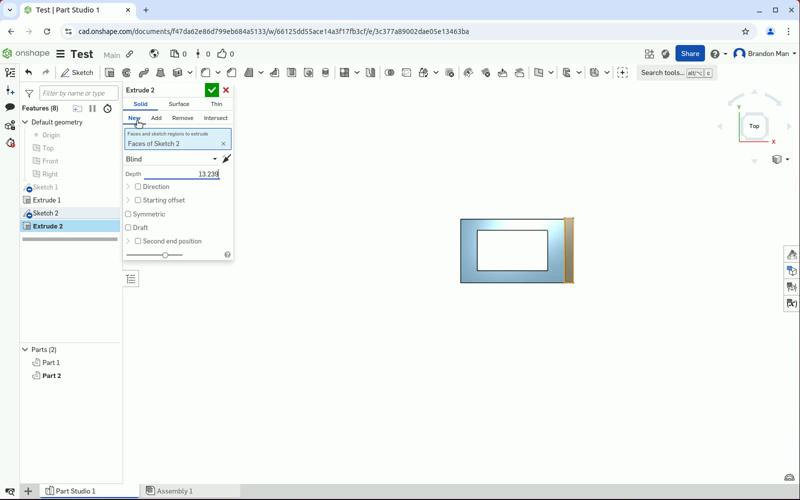
key(tab, 3)
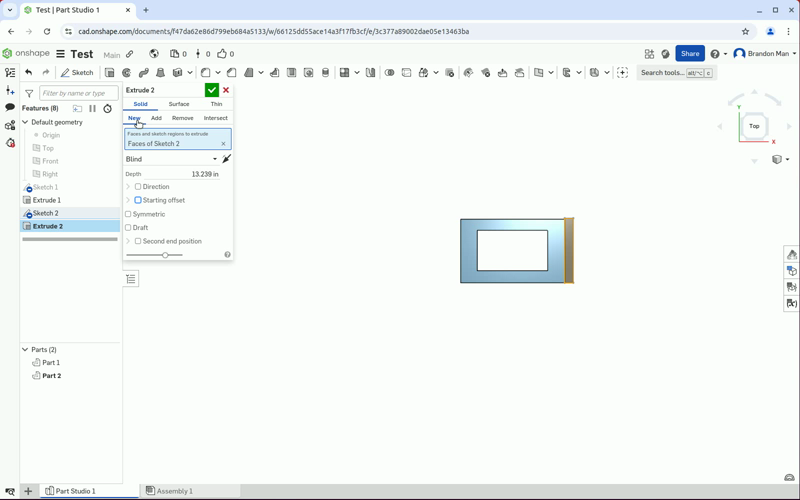
key(tab, 2)
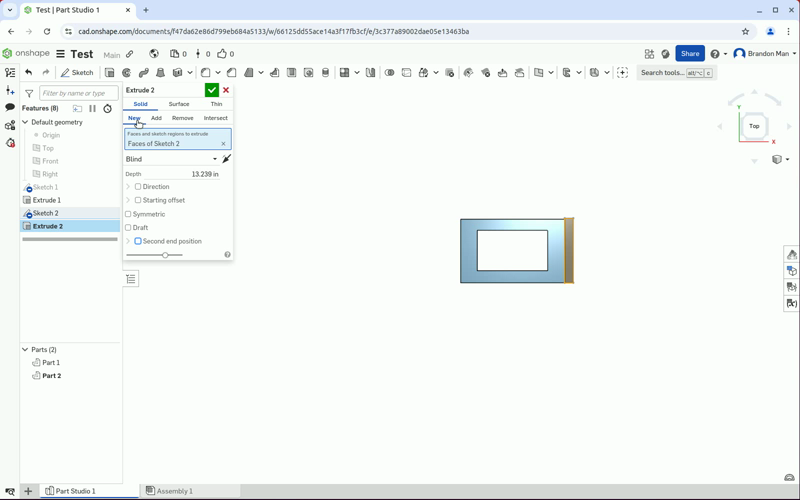
key(space)
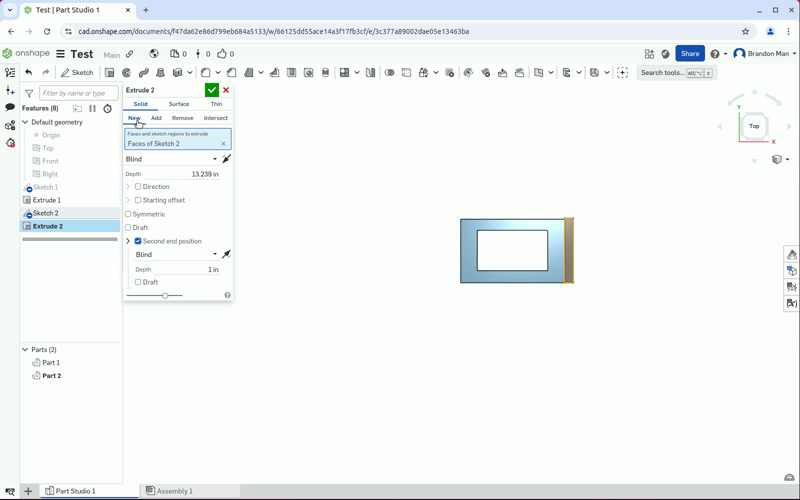
key(tab, 3)
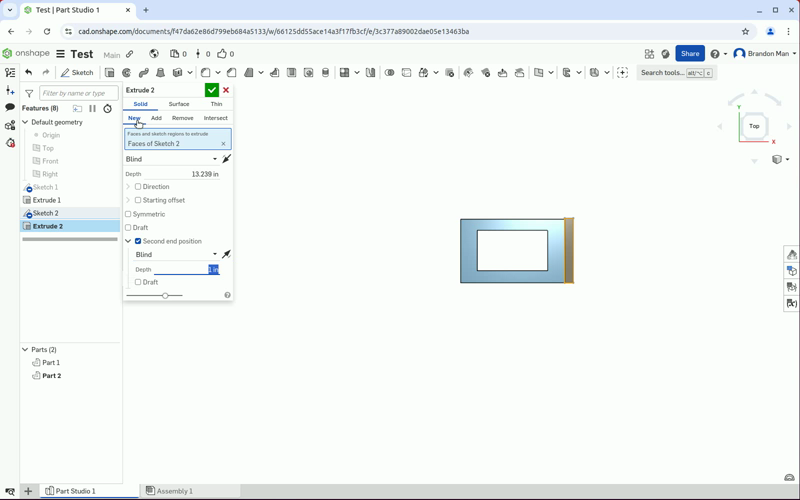
text(1.685)
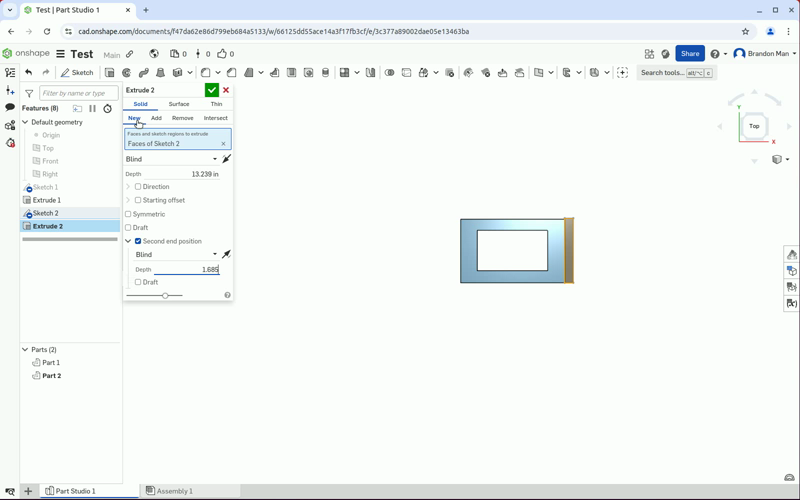
key(enter)
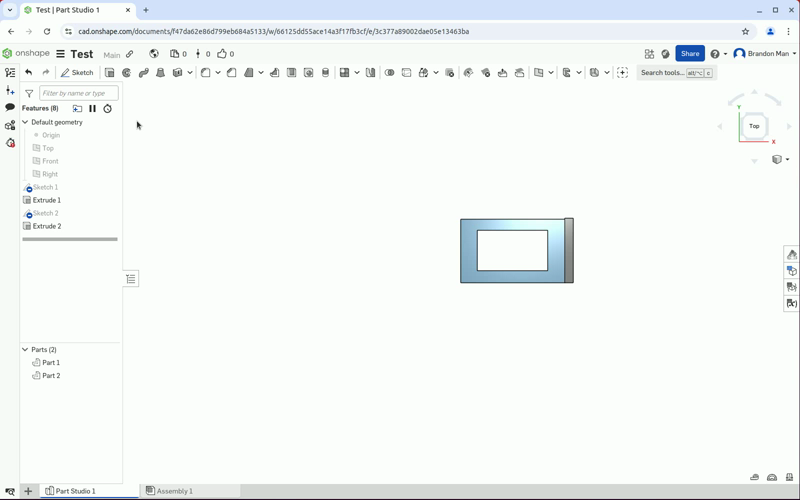
key(shift+h)
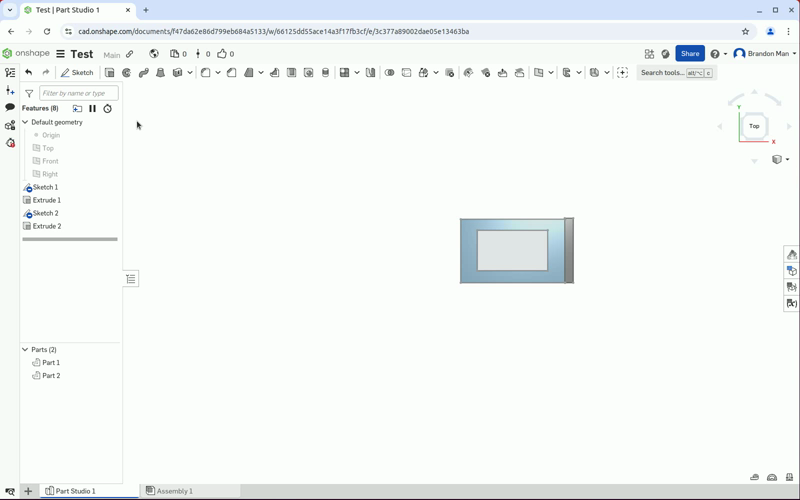
key(shift+h)
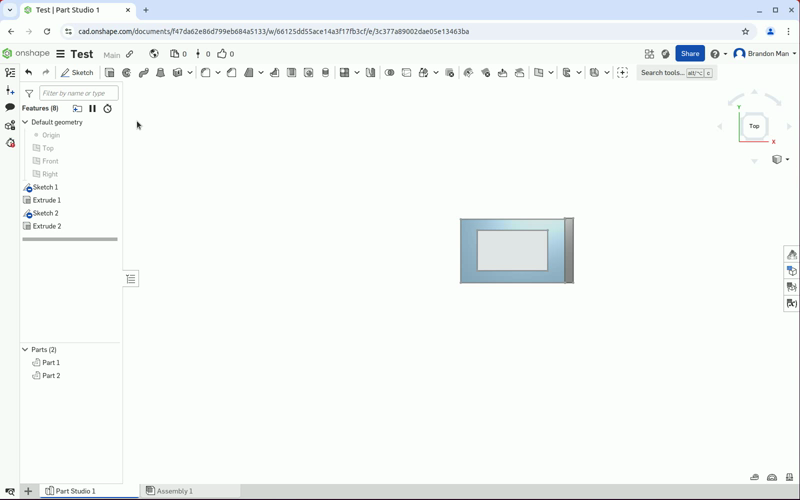
key(shift+7)
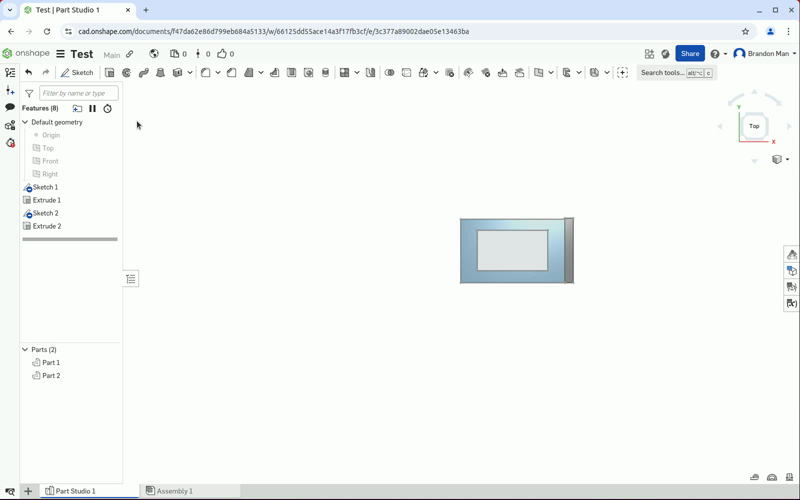
key(up, 3)
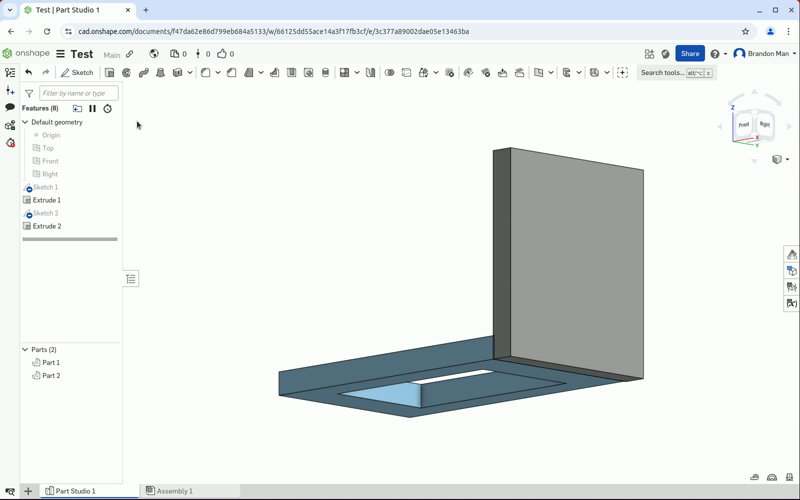
key(left, 3)
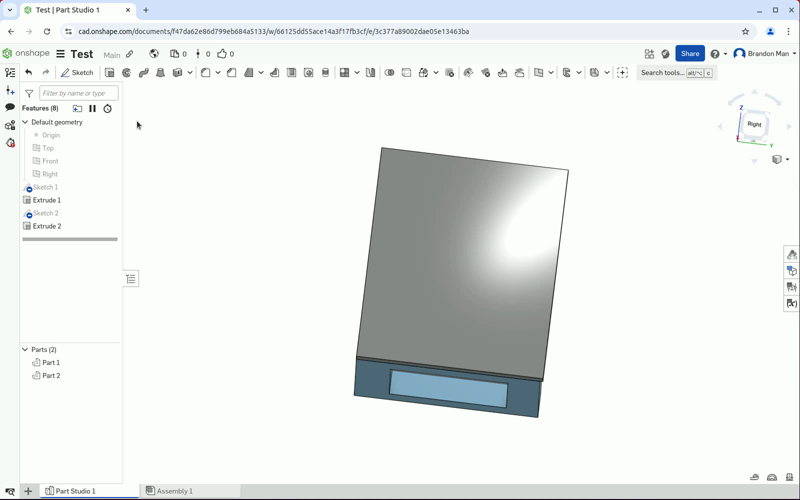
key(right, 3)
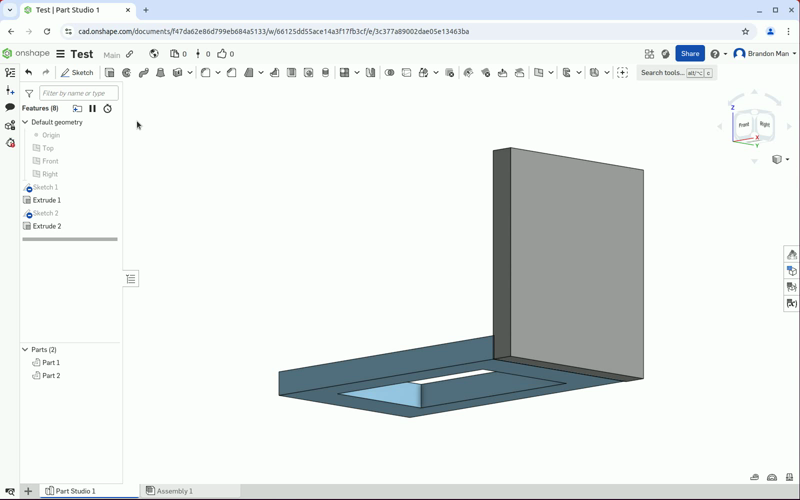
key(down, 3)
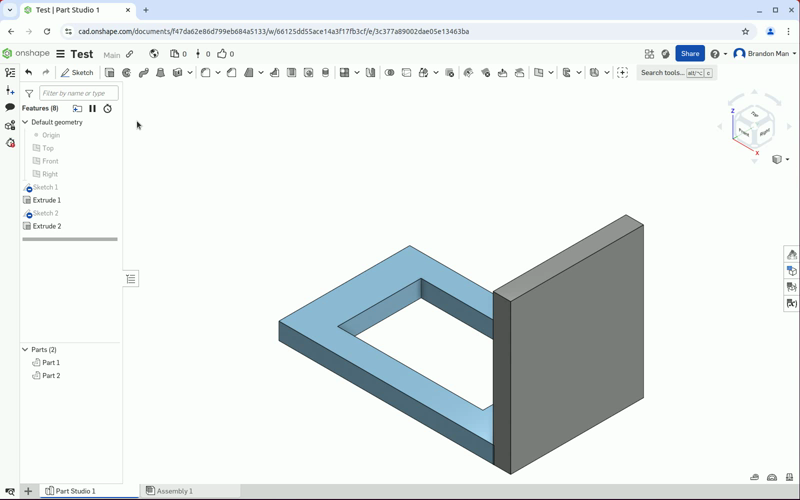
mouse_move(73, 189)
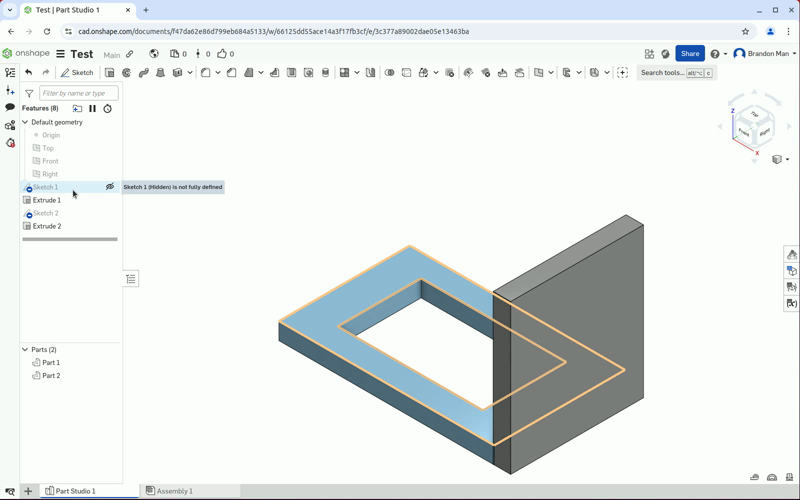
click(73, 189)